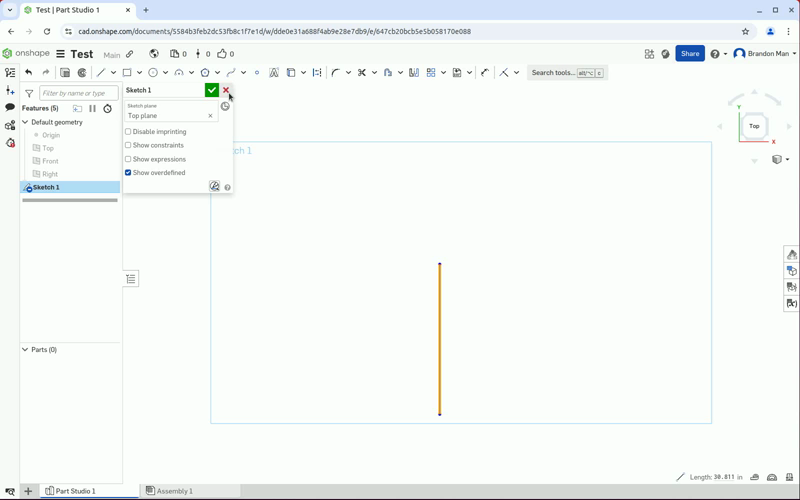
key(shift+h)
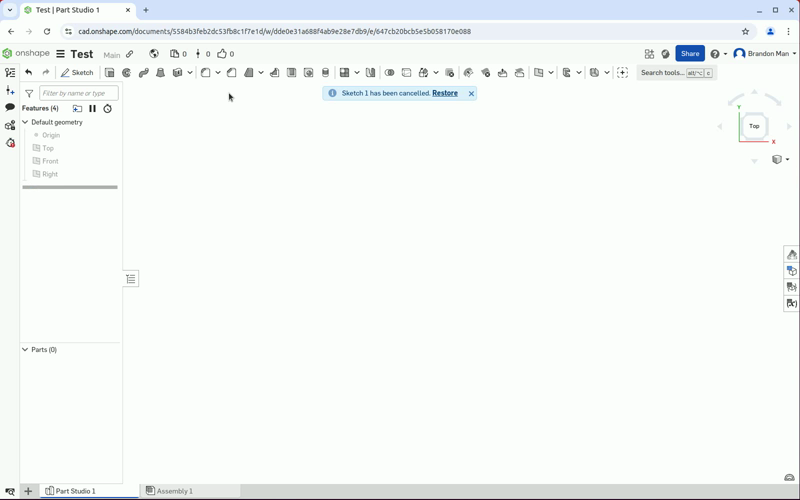
mouse_move(73, 352)
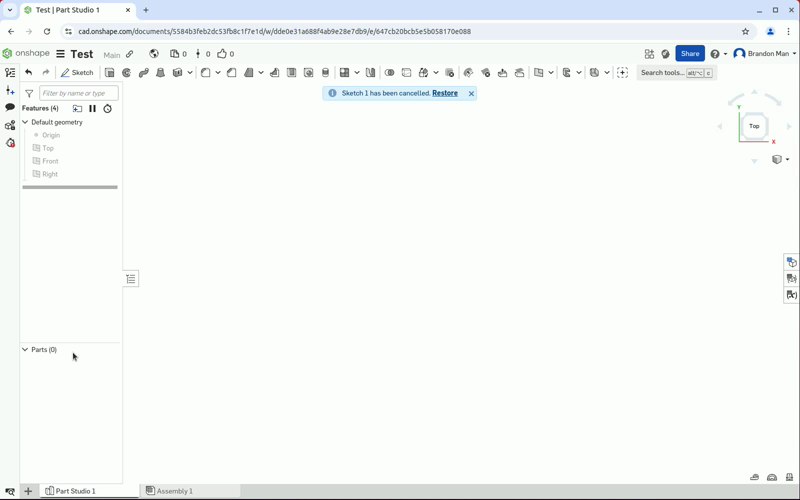
key(y)
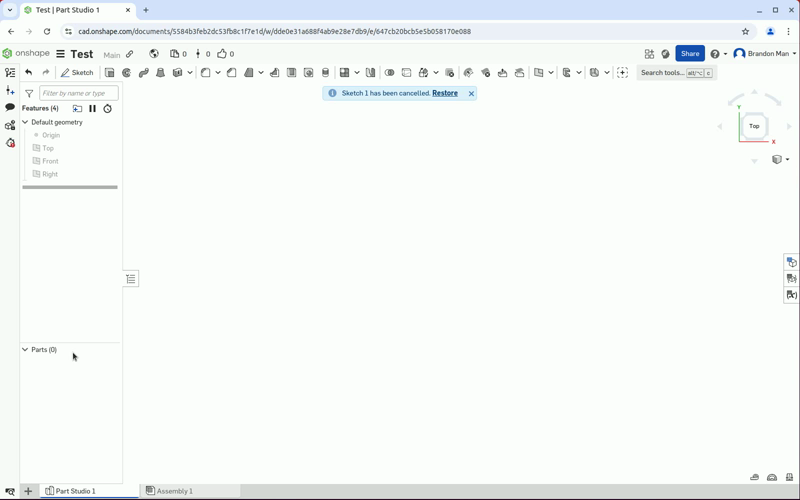
key(shift+p)
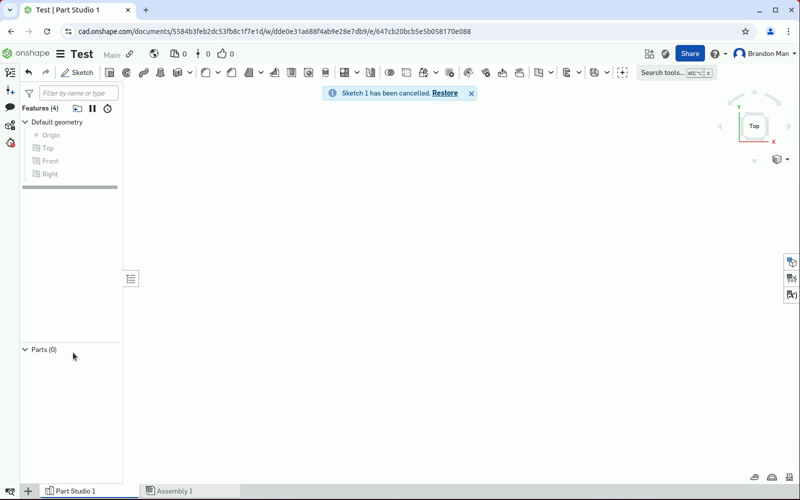
key(space)
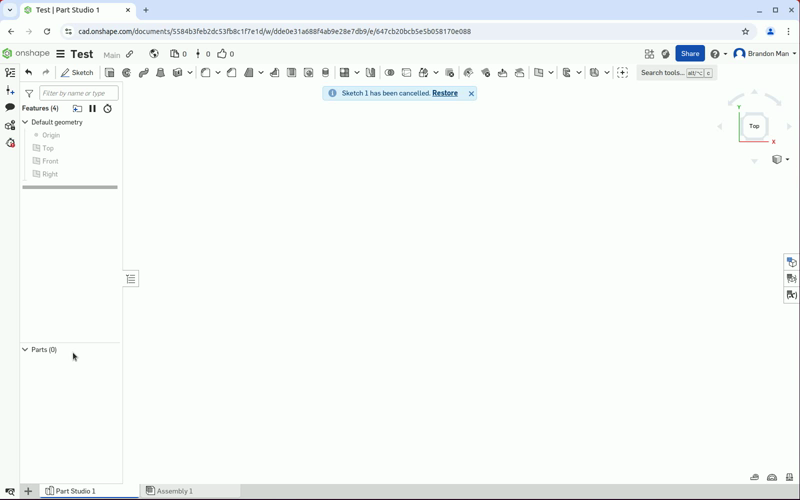
key_down(shift)
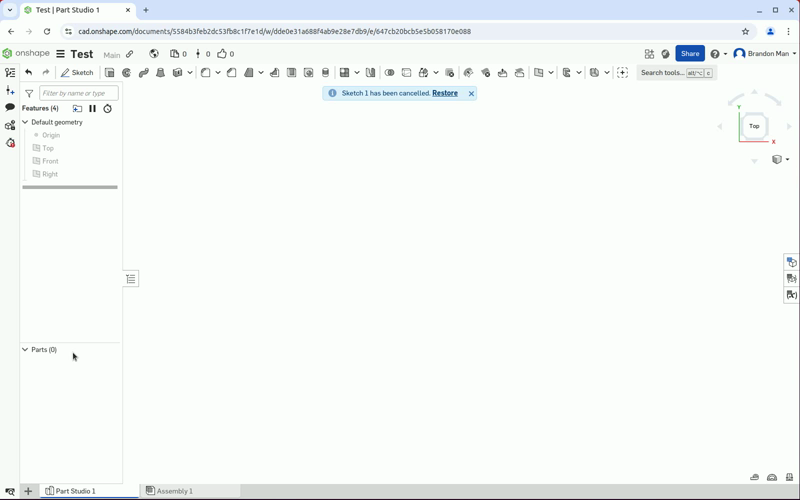
key(up)
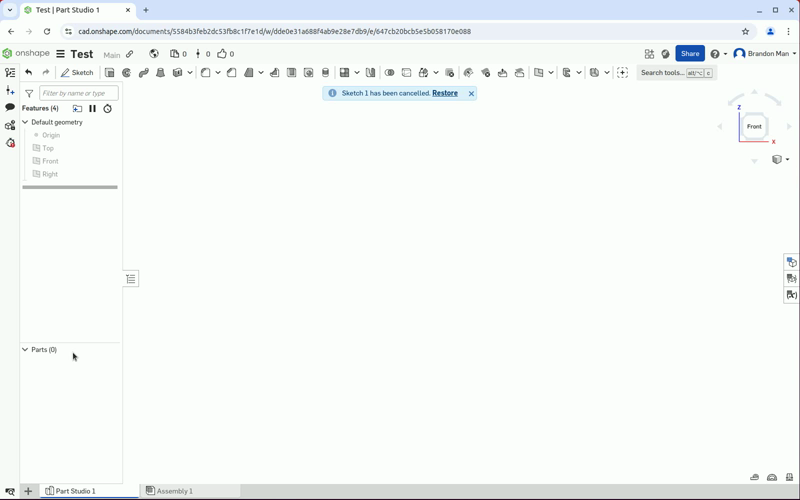
key_up(shift)
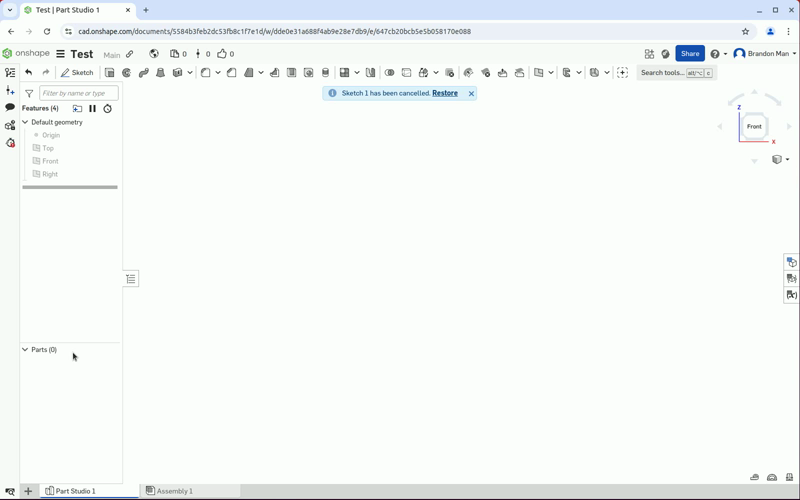
mouse_move(73, 352)
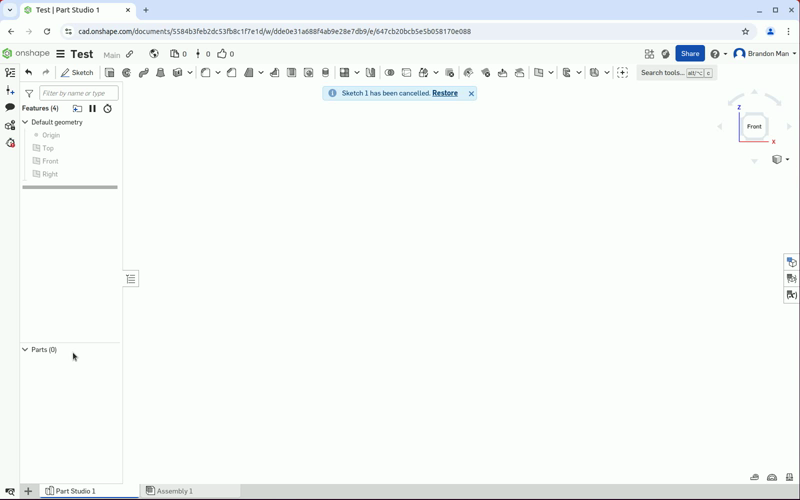
key(shift+y)
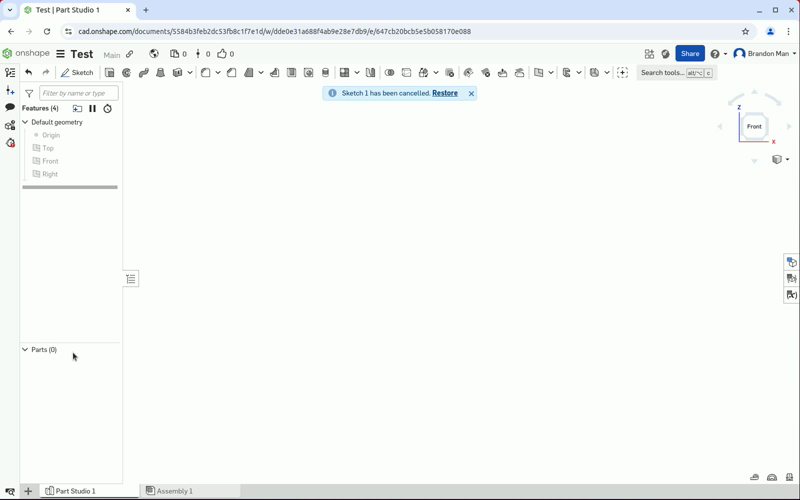
key(shift+s)
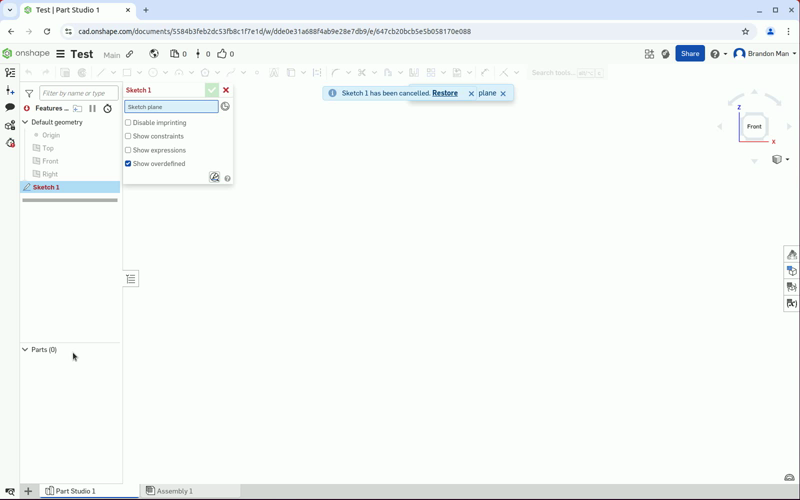
mouse_move(73, 163)
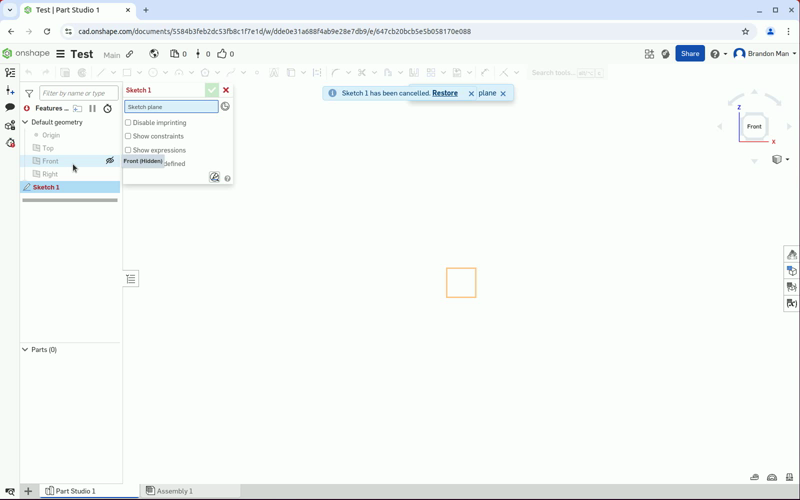
click(73, 163)
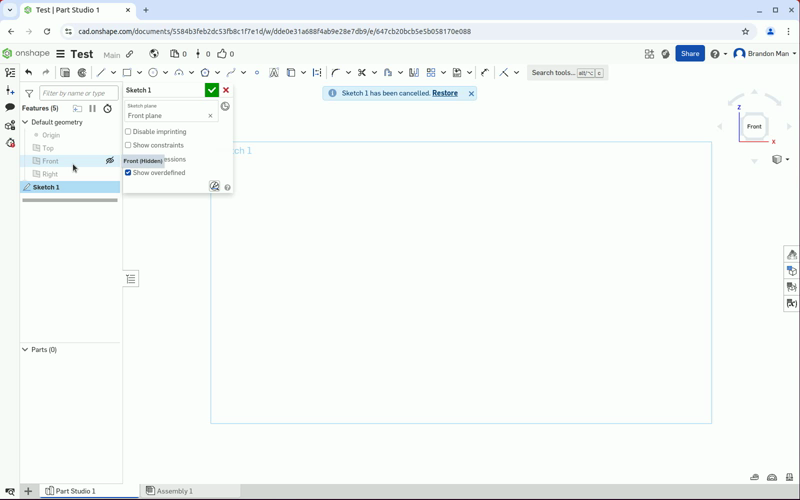
mouse_move(73, 352)
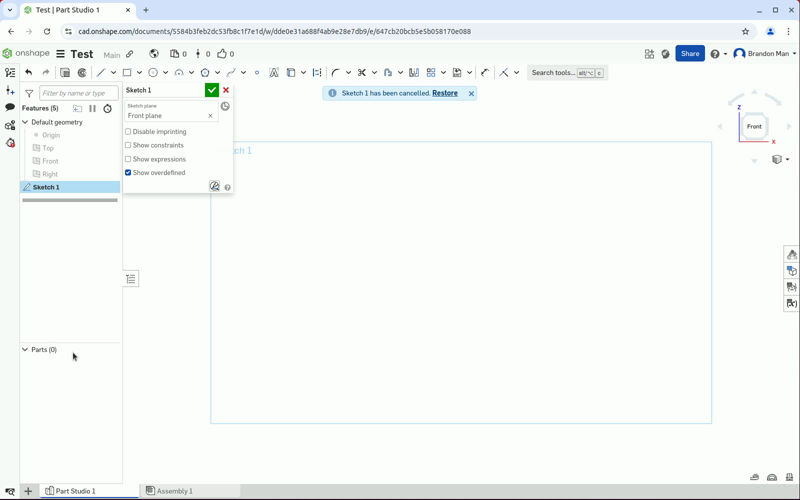
key(y)
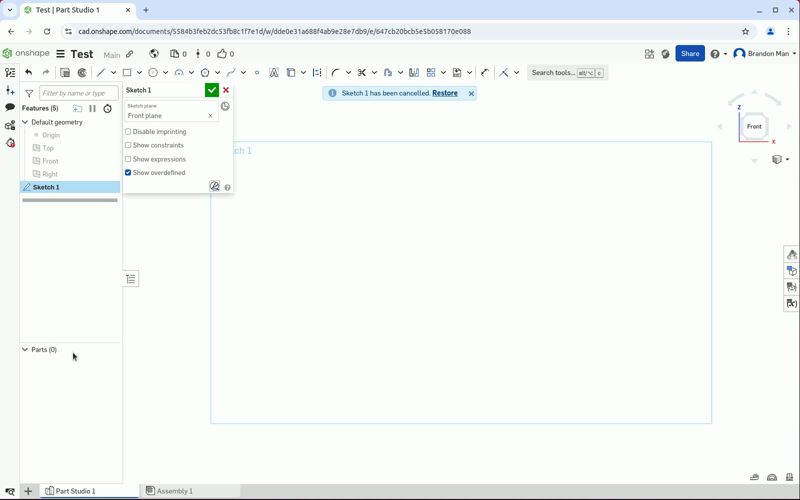
key(c)
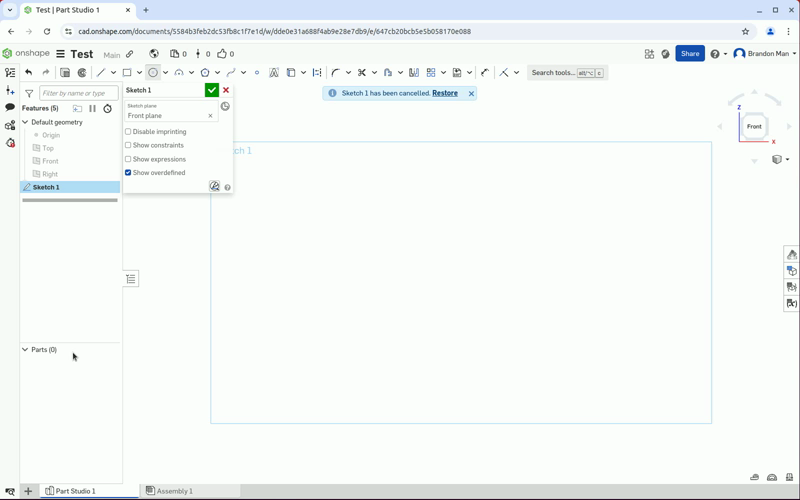
key_down(shift)
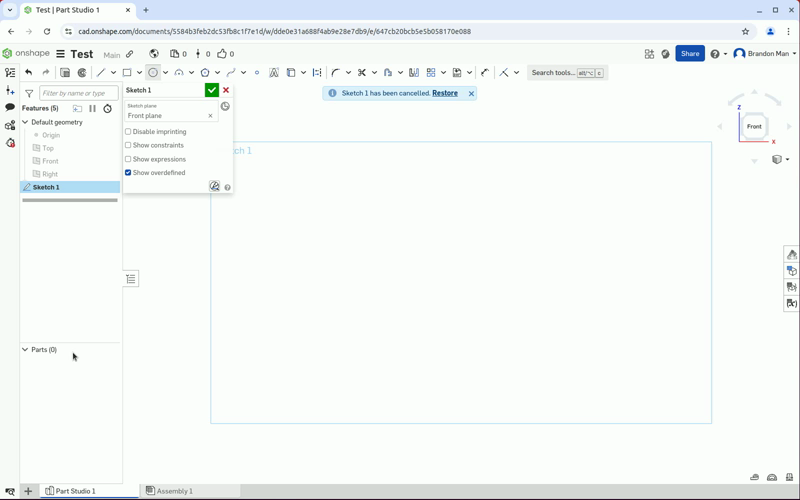
mouse_move(461, 282)
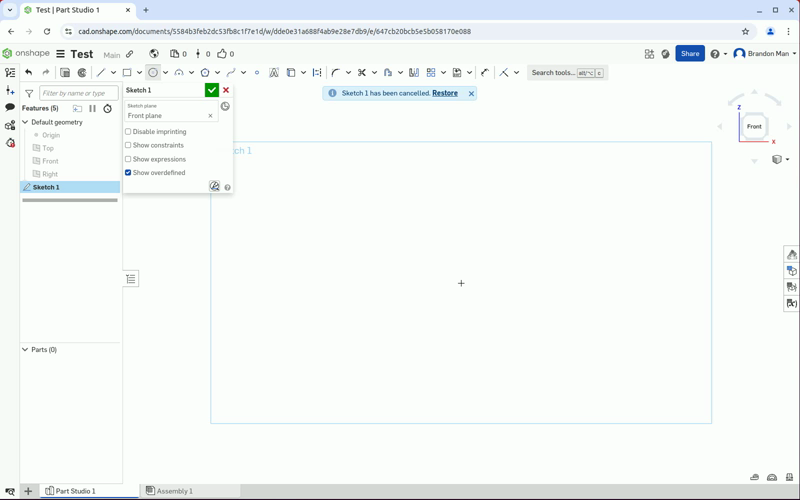
click(461, 282)
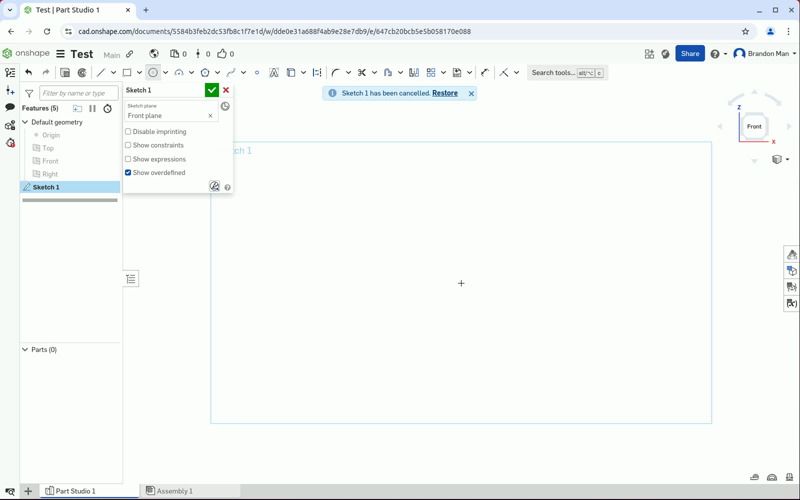
key_up(shift)
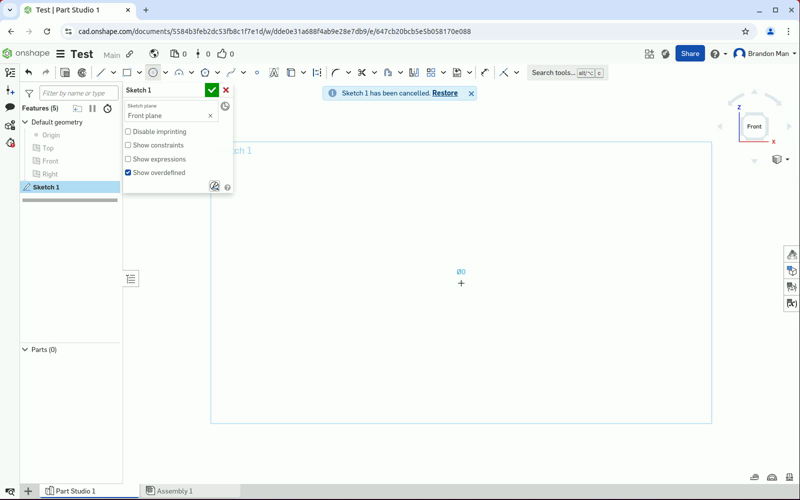
mouse_move(503, 282)
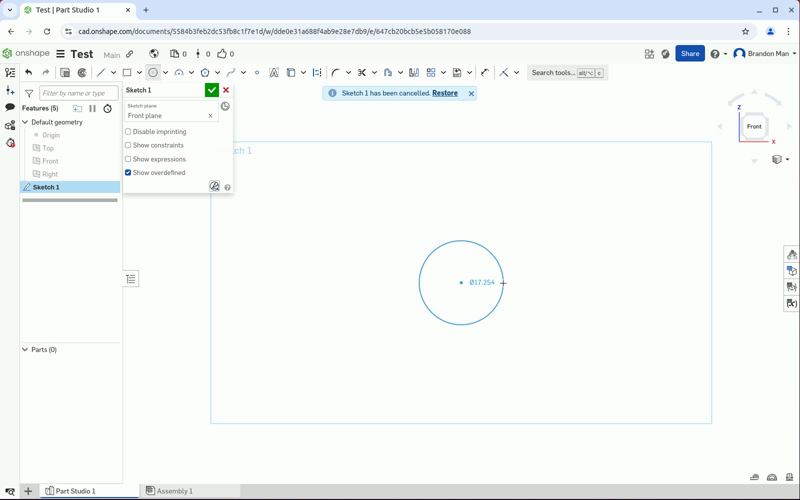
click(503, 282)
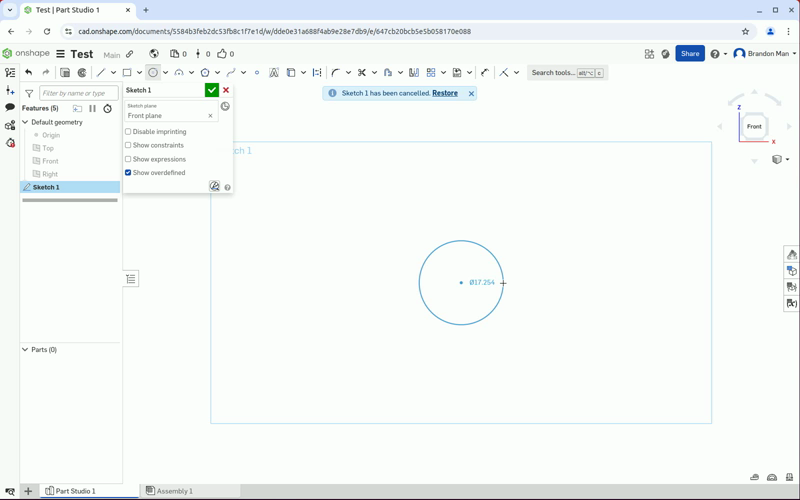
key(esc)
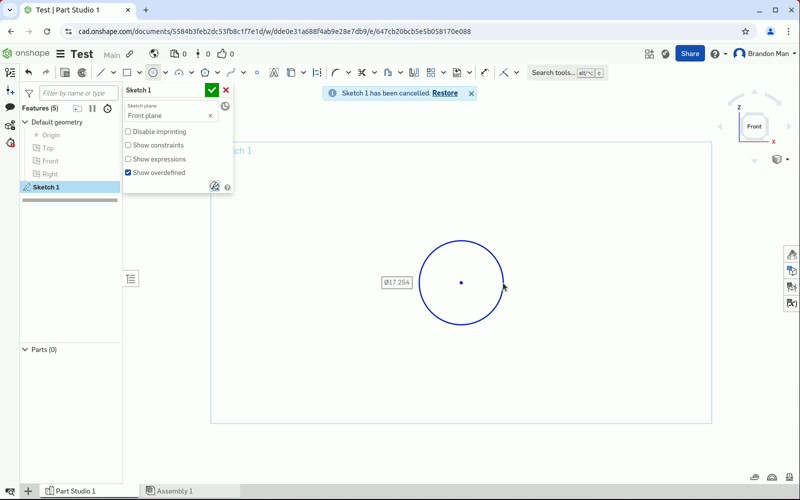
mouse_move(497, 292)
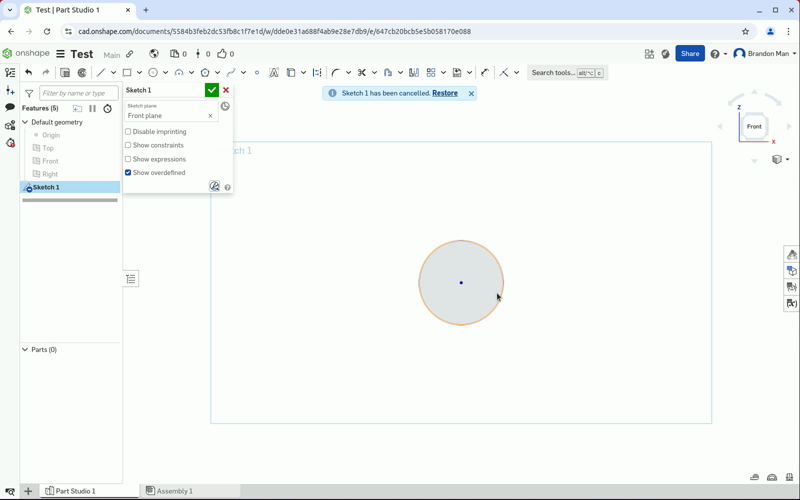
click(497, 292)
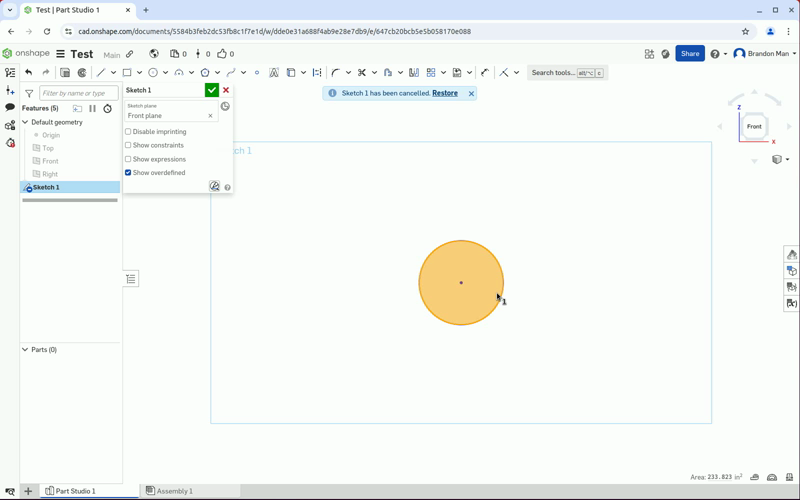
mouse_move(73, 352)
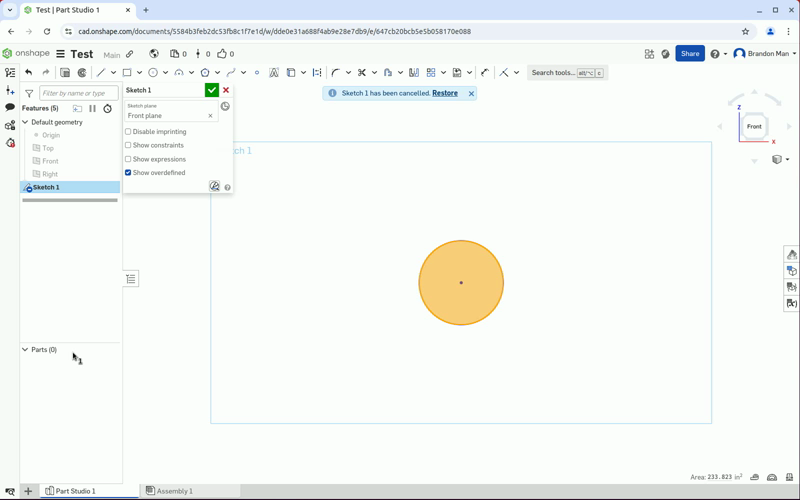
key(shift+y)
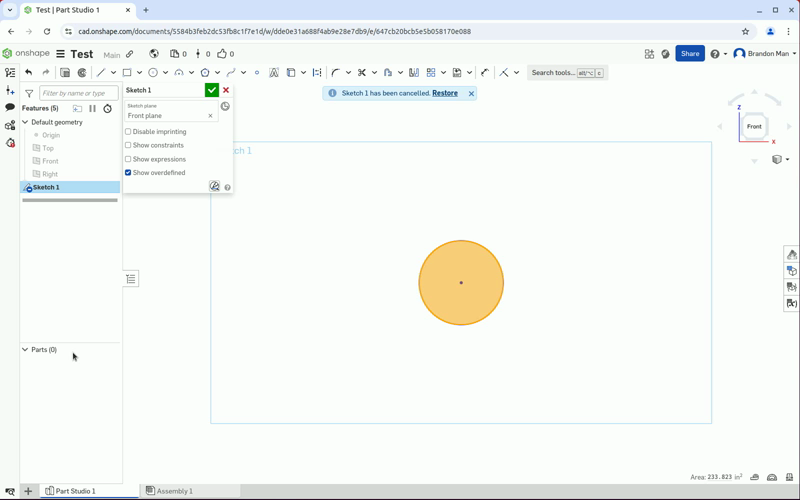
key(shift+e)
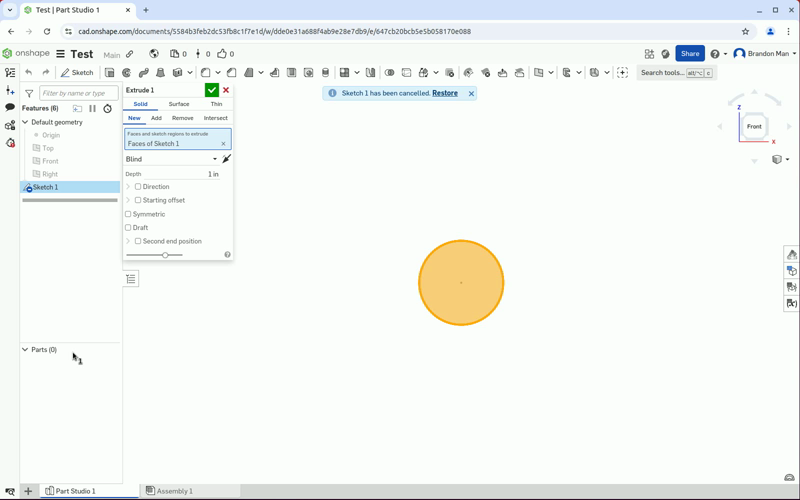
mouse_move(143, 106)
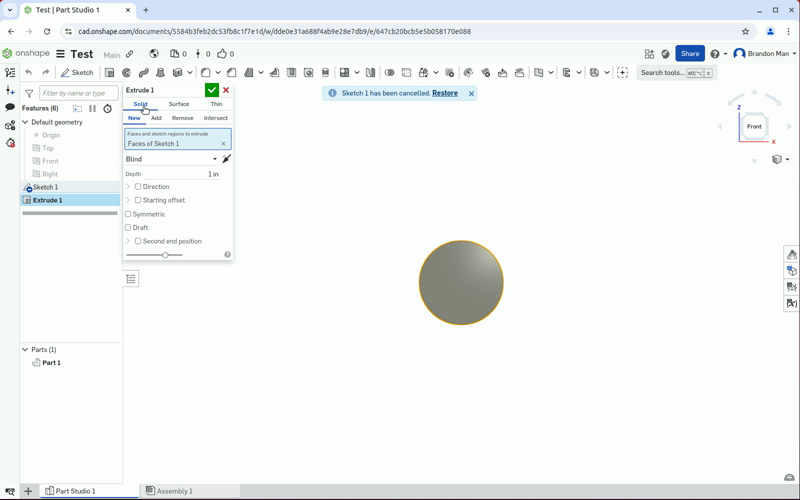
click(143, 106)
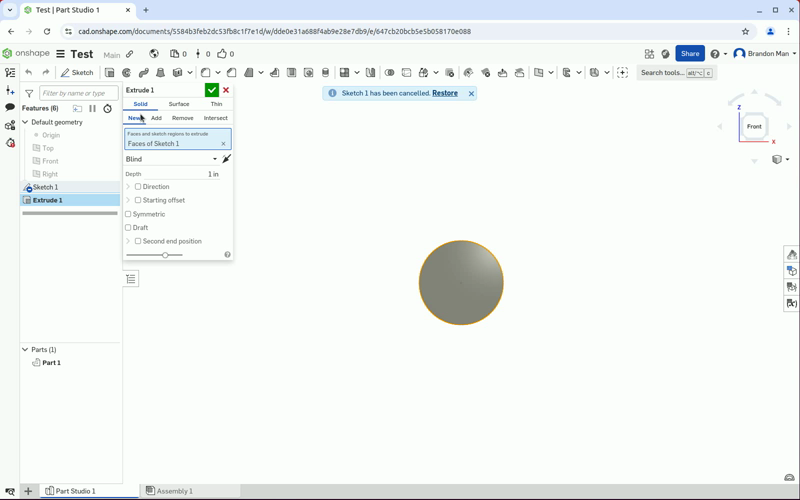
mouse_move(137, 120)
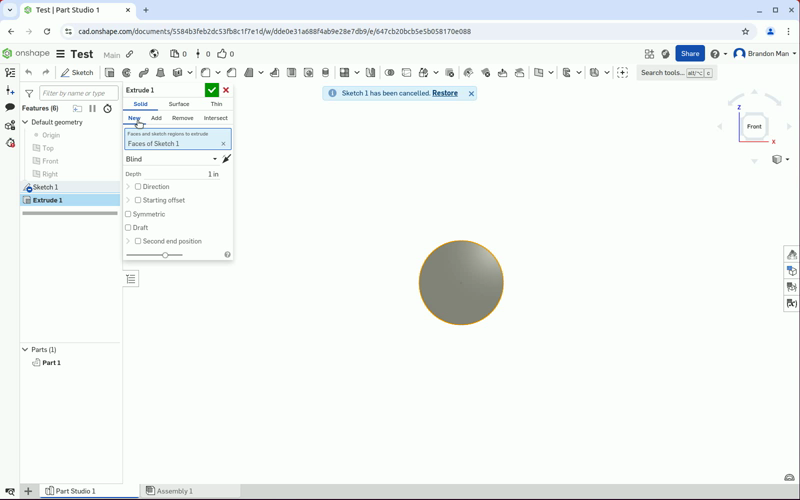
click(137, 120)
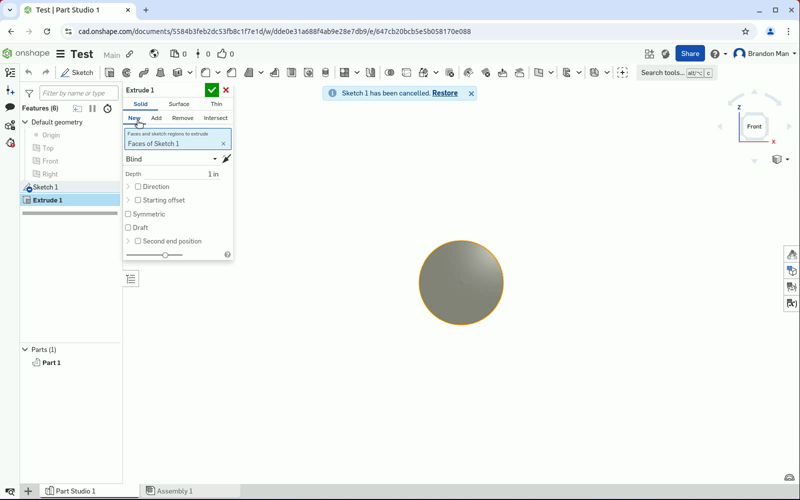
key(tab, 4)
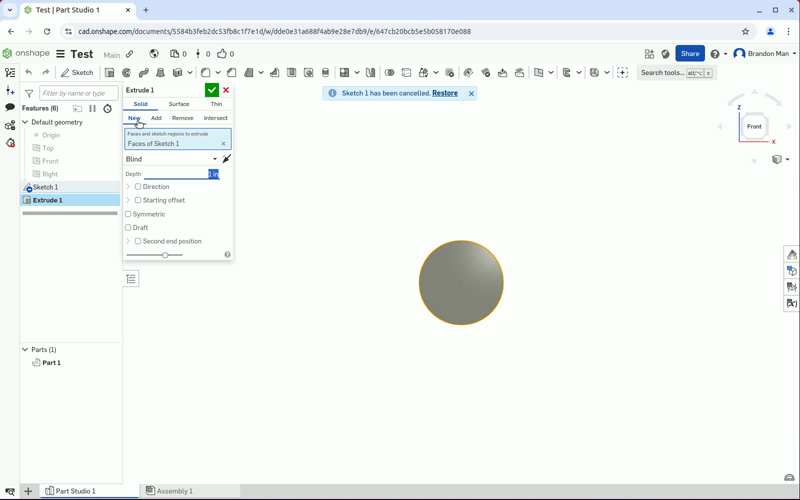
text(23.108)
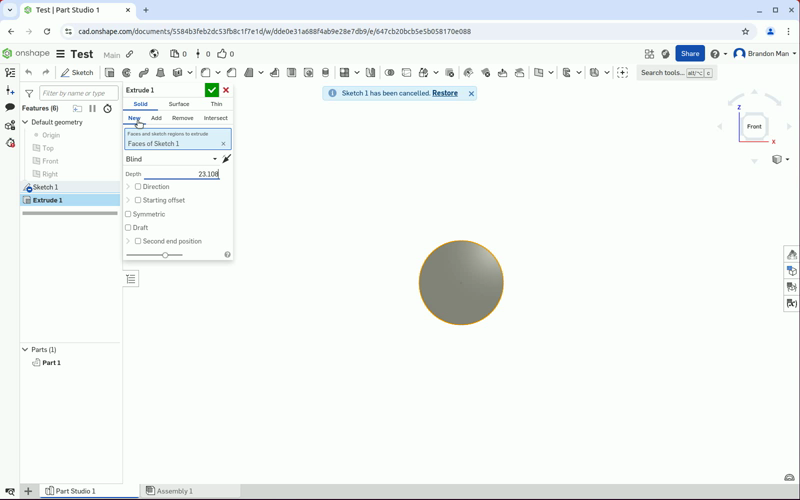
key(enter)
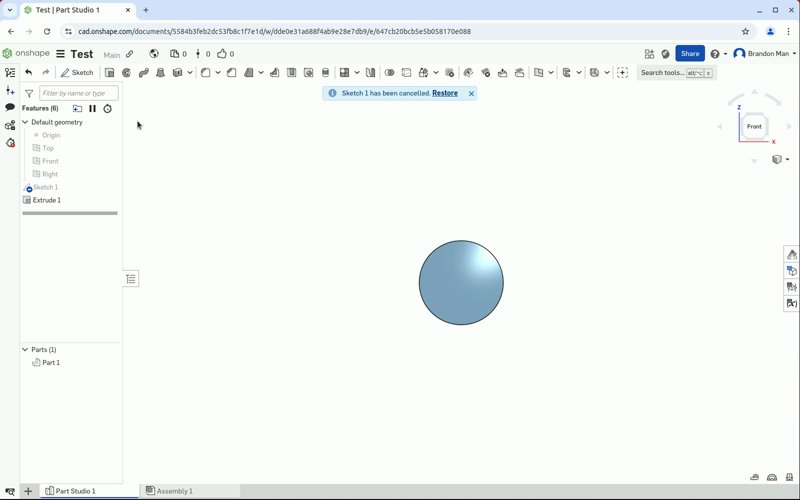
key(shift+h)
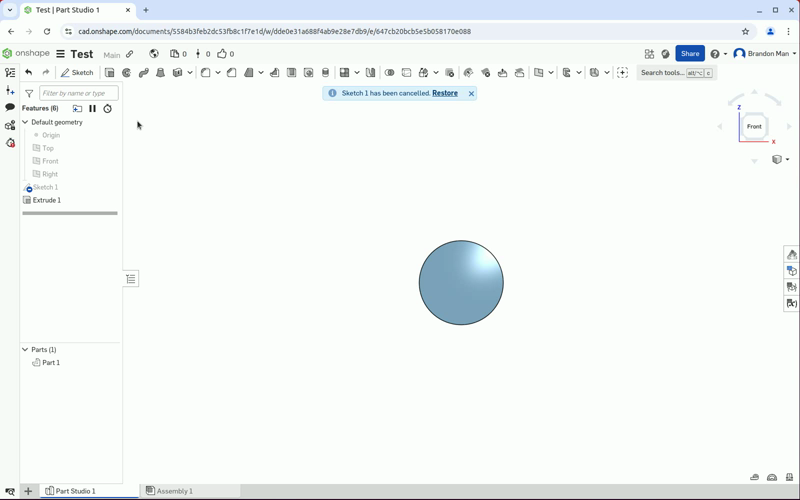
key(shift+h)
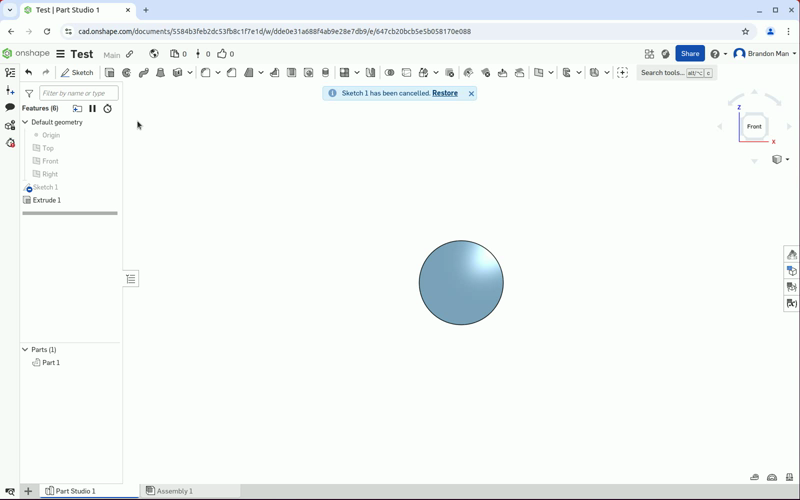
mouse_move(73, 189)
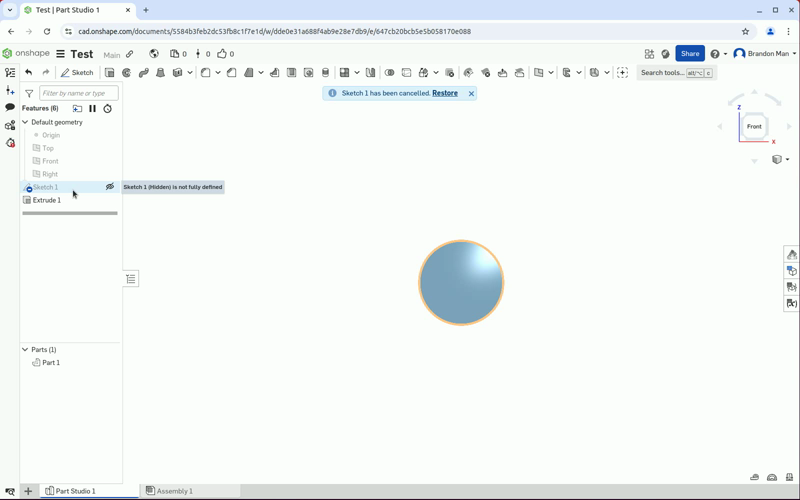
click(73, 189)
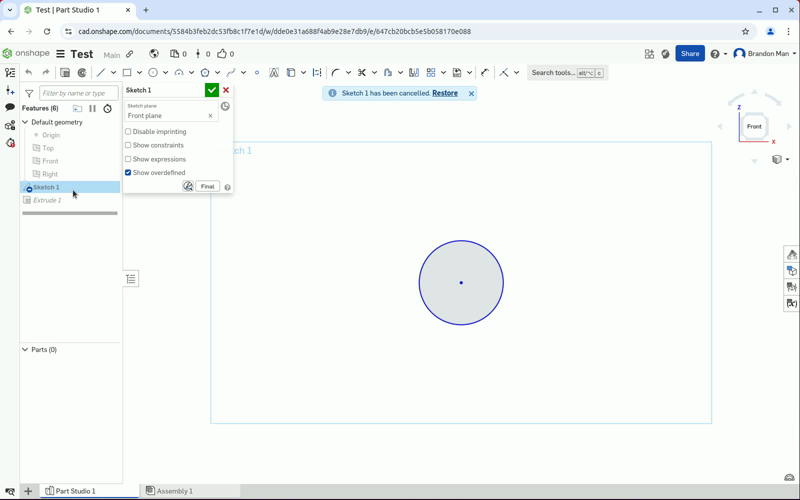
mouse_move(229, 92)
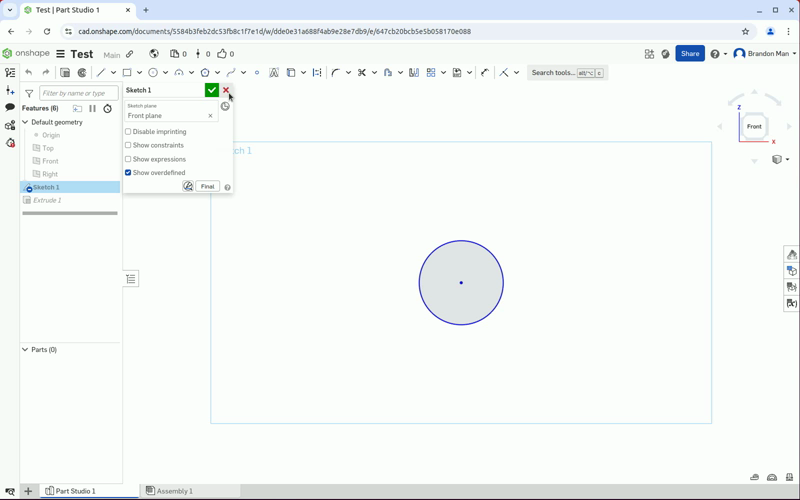
click(229, 92)
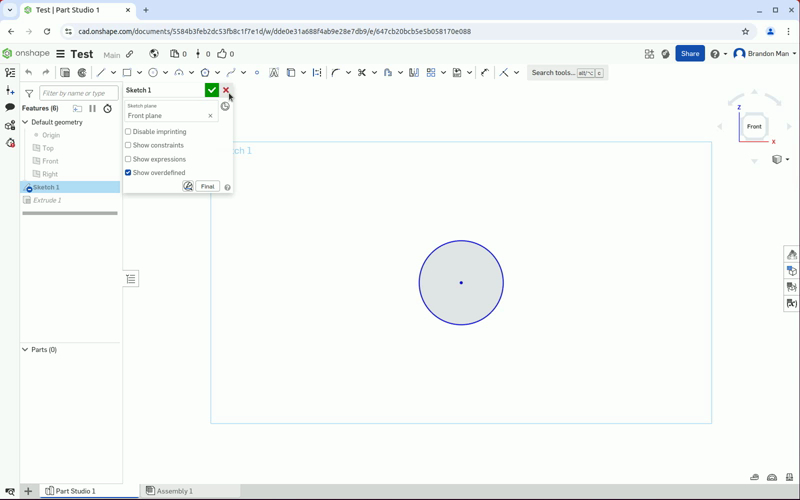
key(shift+s)
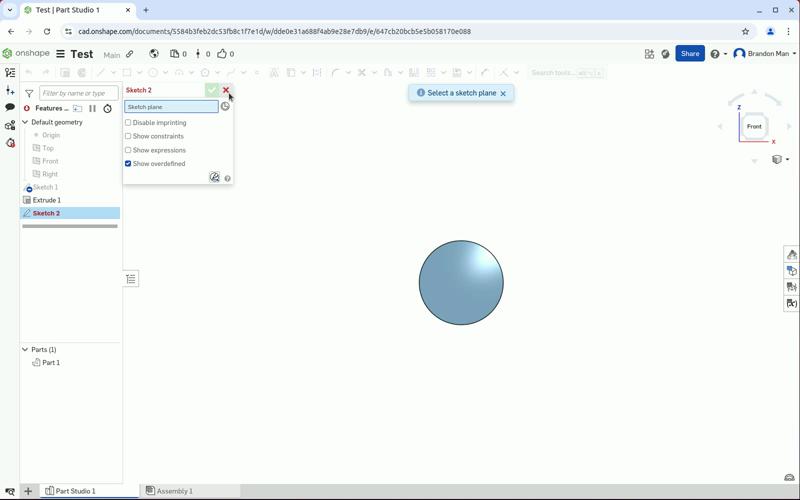
mouse_move(73, 163)
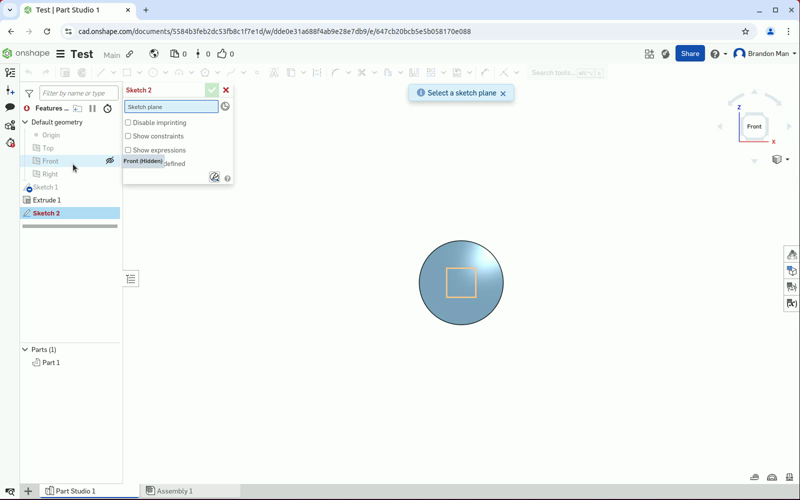
click(73, 163)
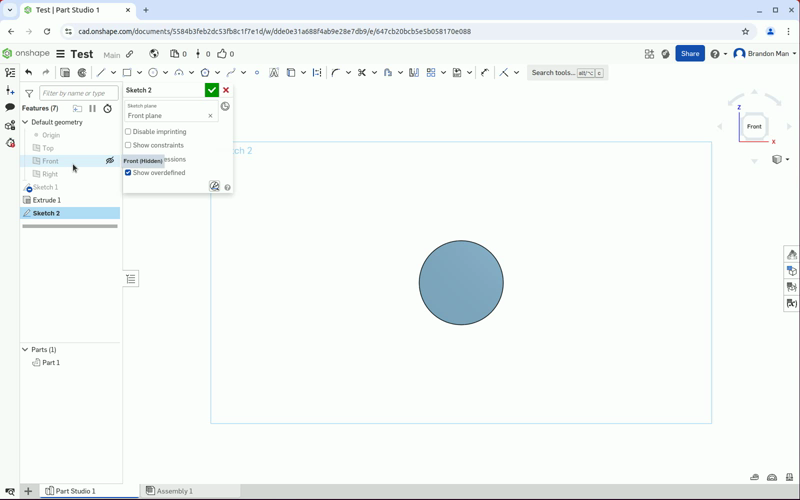
mouse_move(73, 352)
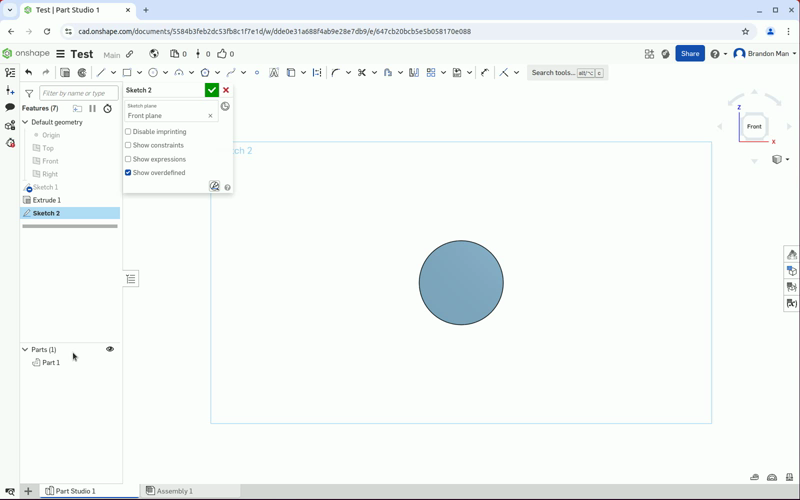
key(y)
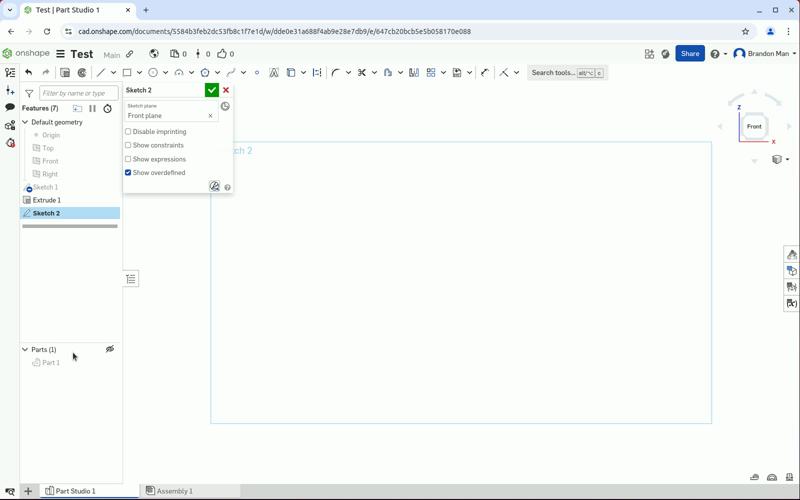
key(l)
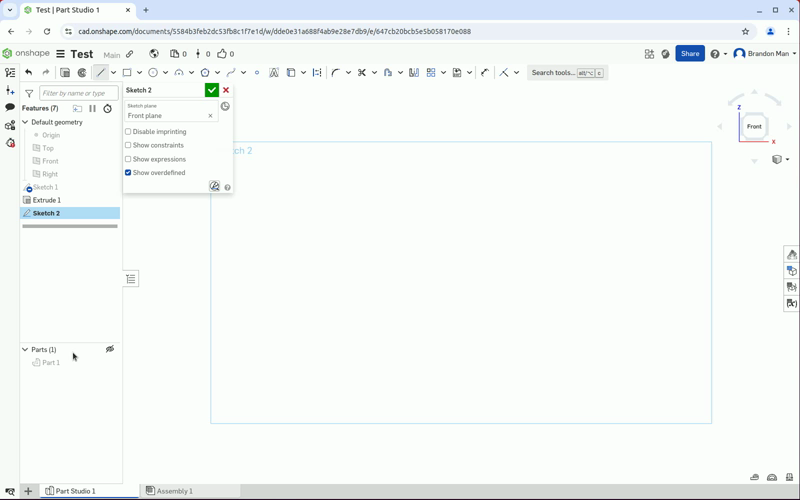
key_down(shift)
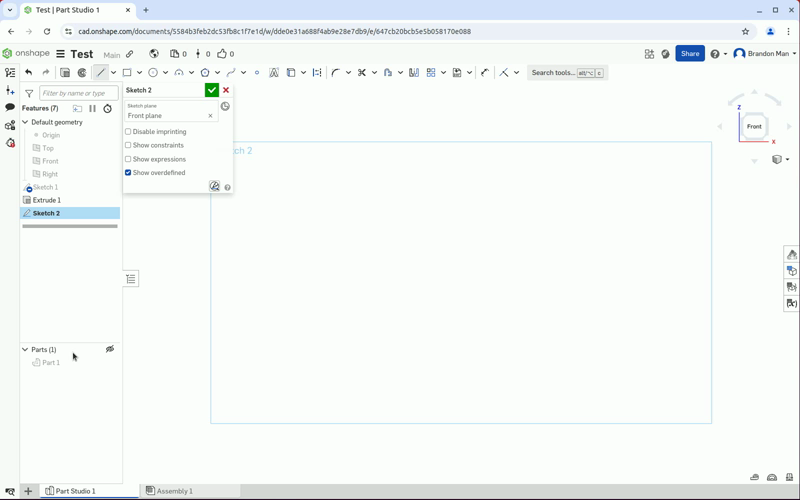
mouse_move(436, 297)
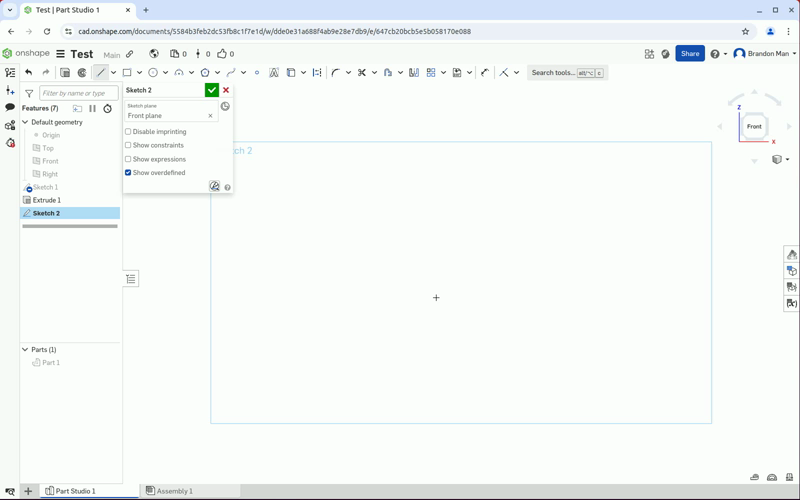
click(436, 297)
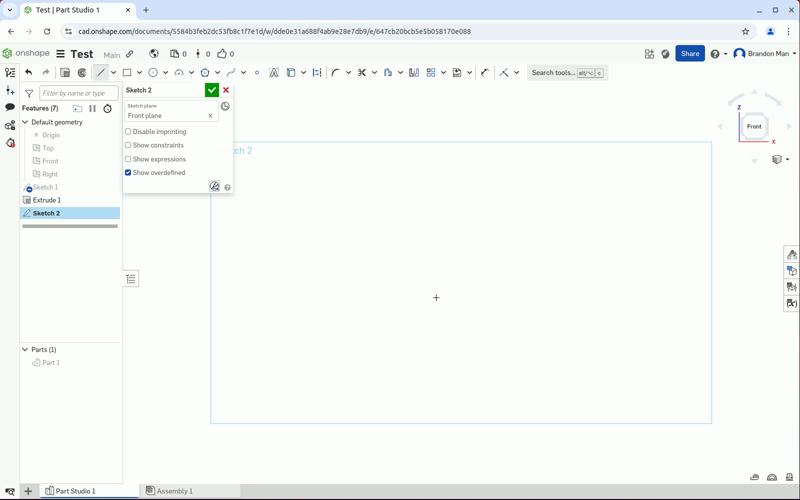
key_up(shift)
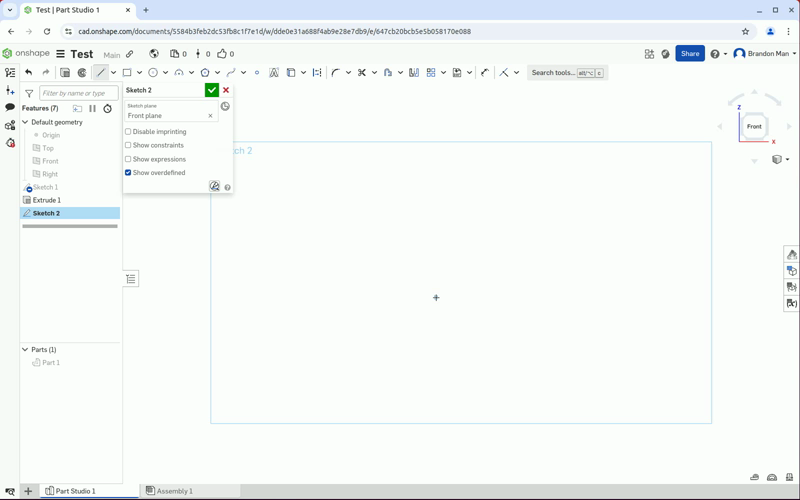
key_down(shift)
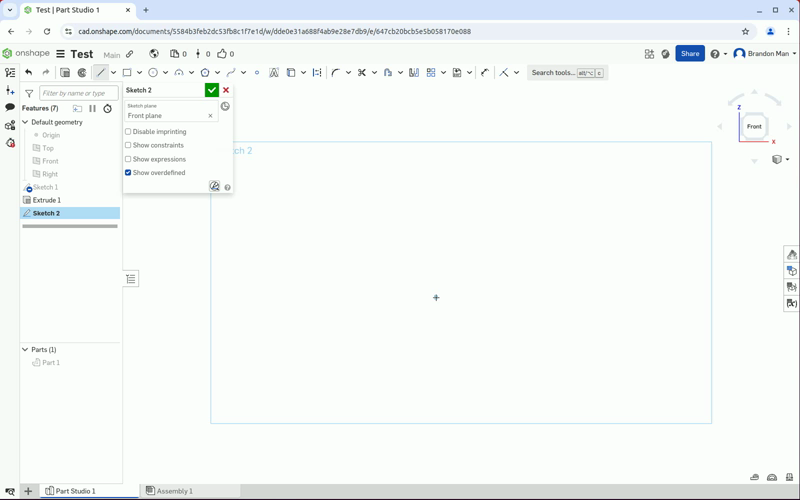
mouse_move(466, 297)
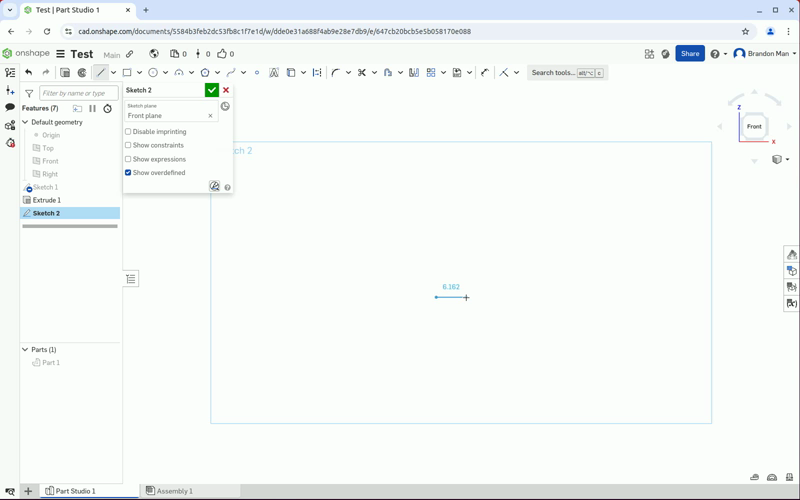
mouse_move(460, 311)
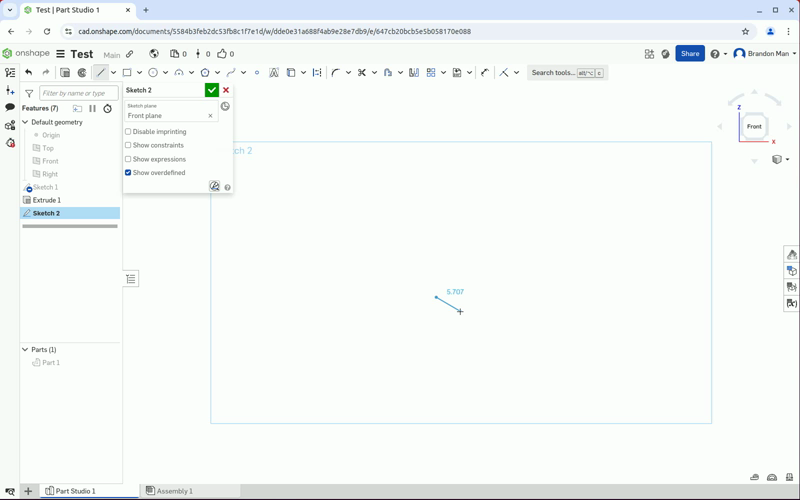
click(460, 311)
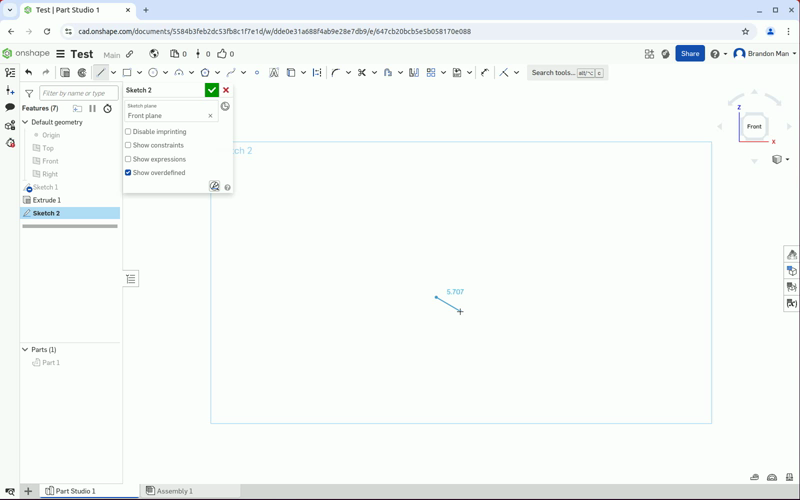
key_up(shift)
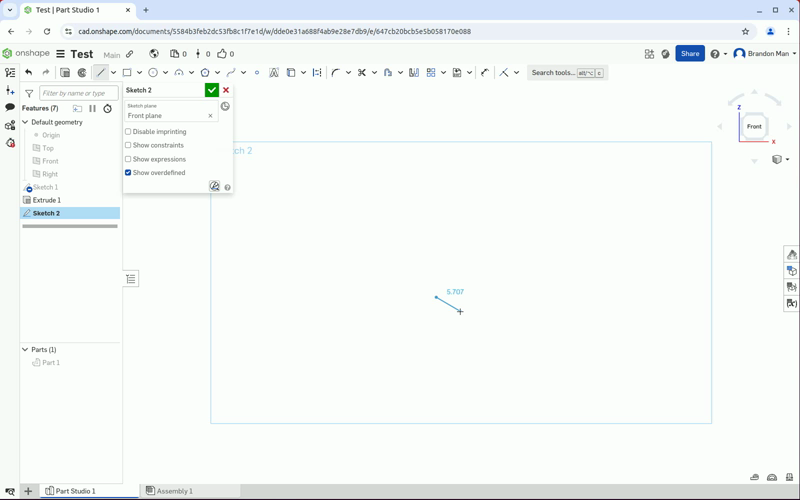
key_down(shift)
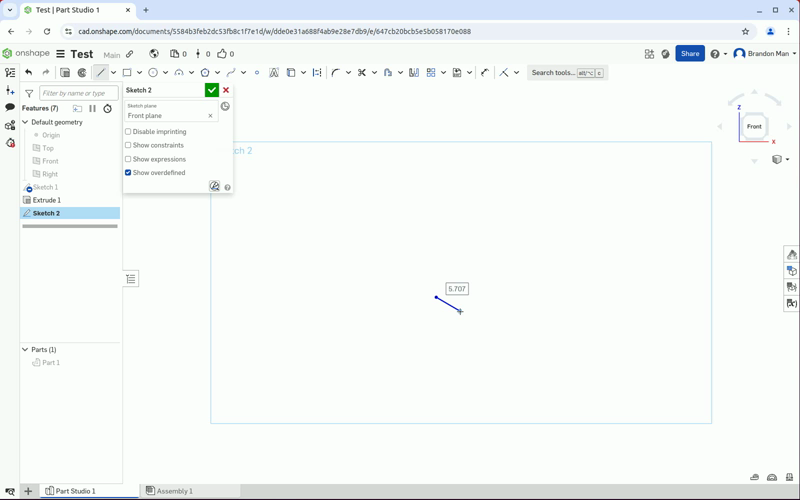
mouse_move(490, 311)
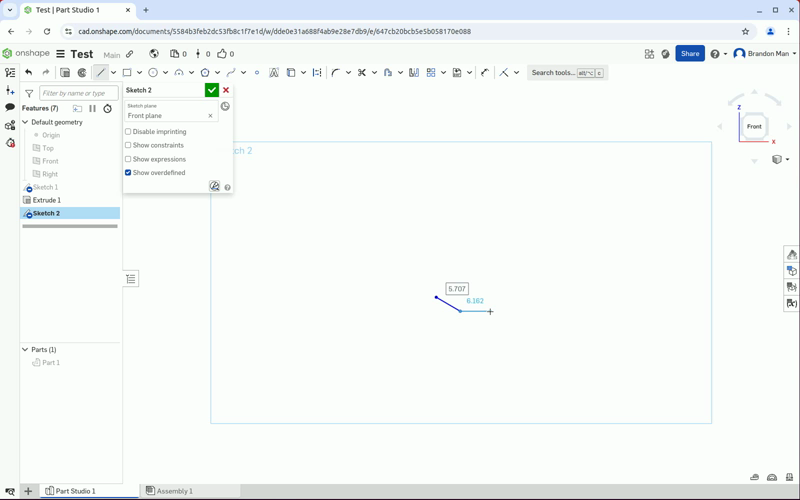
mouse_move(484, 297)
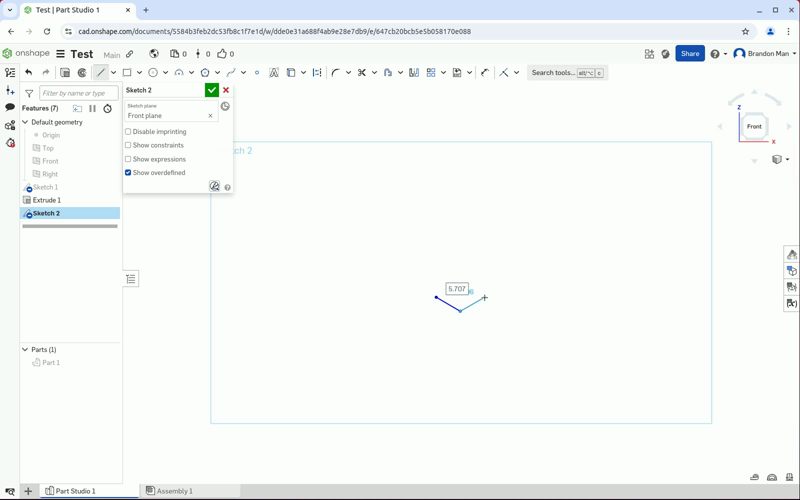
click(484, 297)
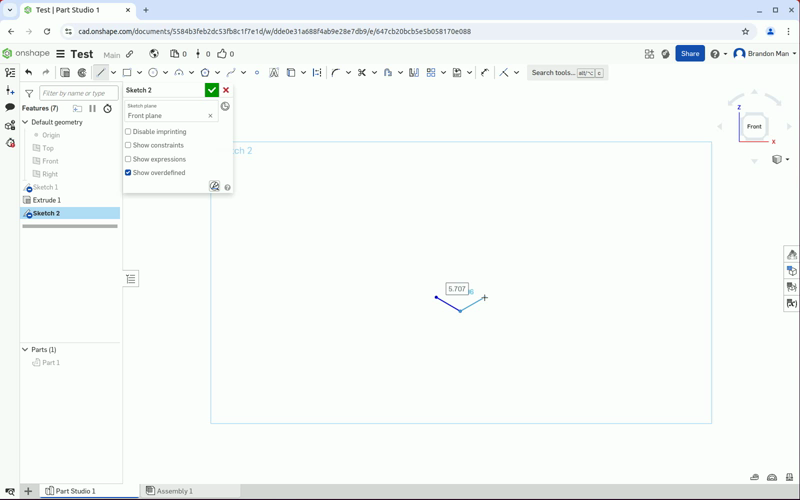
key_up(shift)
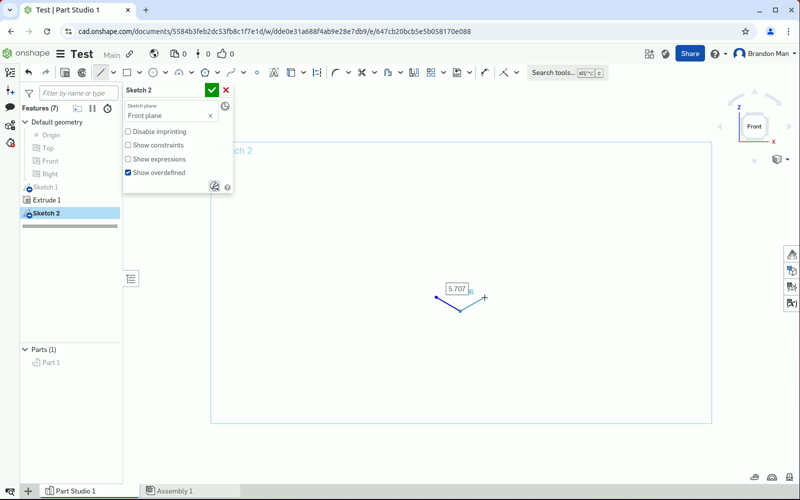
key_down(shift)
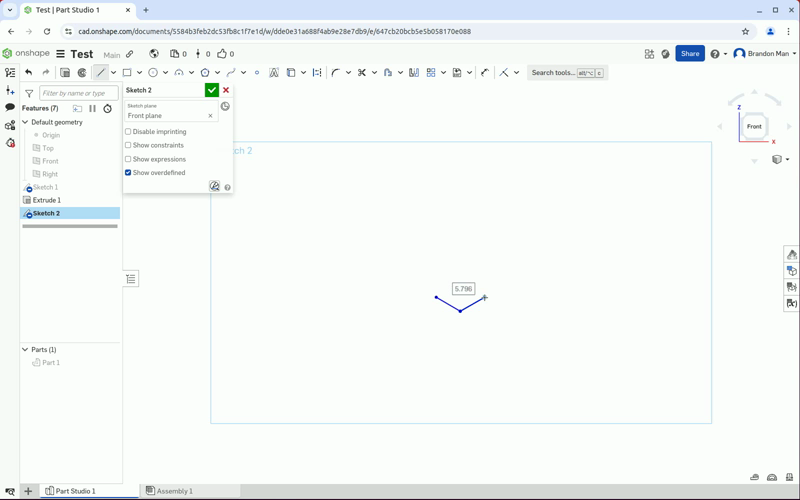
mouse_move(514, 297)
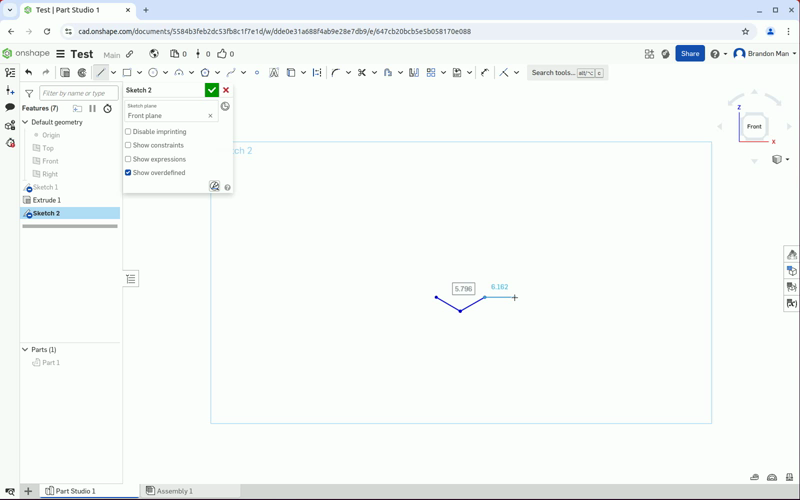
mouse_move(484, 269)
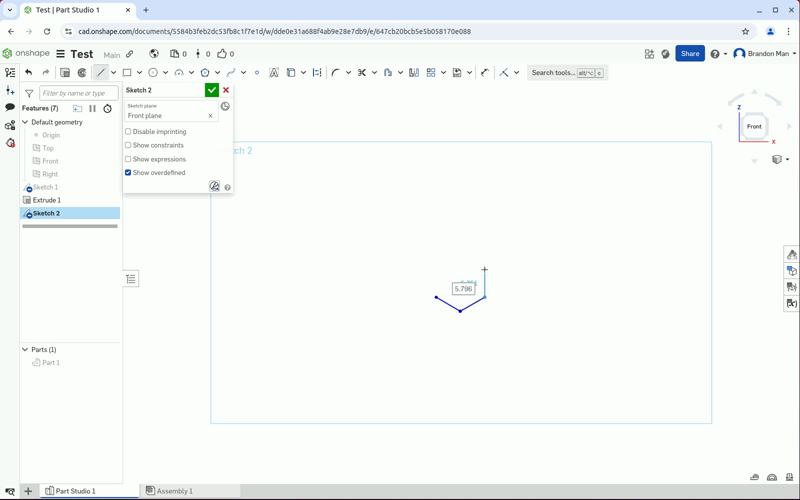
click(484, 269)
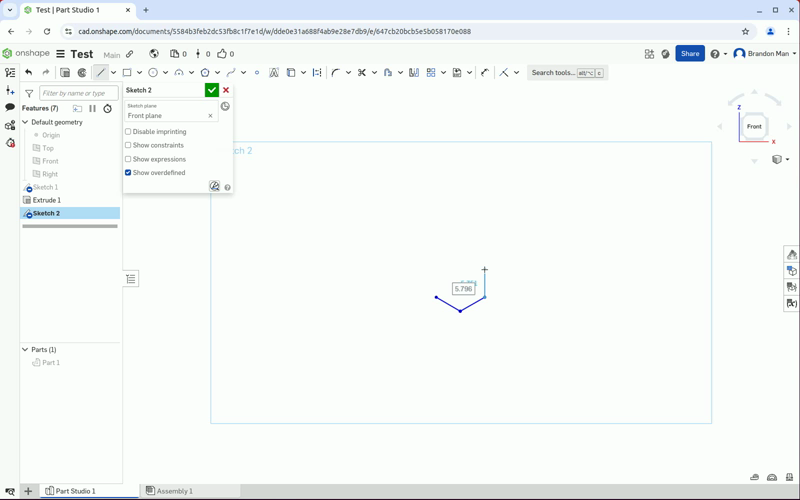
key_up(shift)
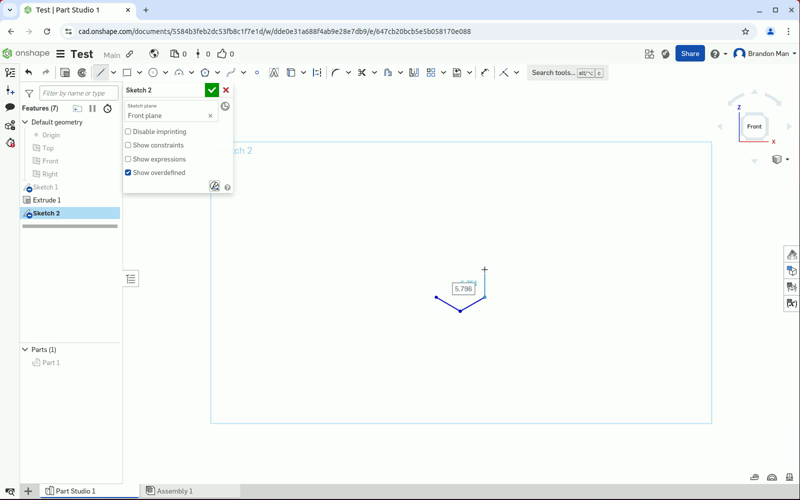
key_down(shift)
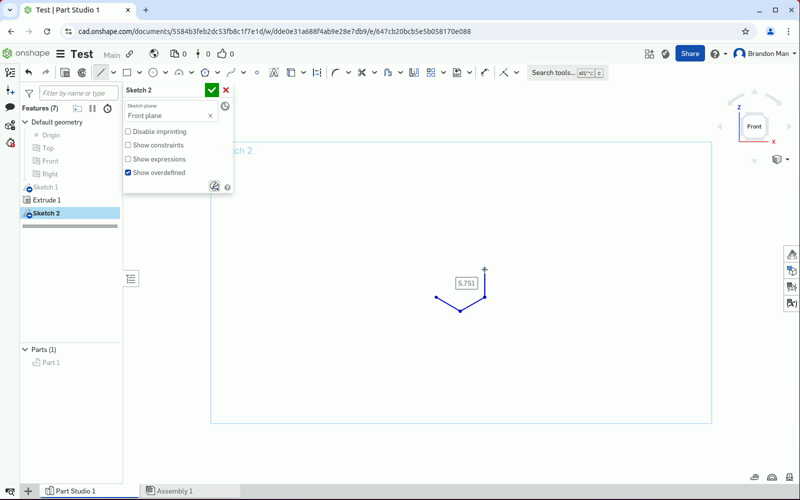
mouse_move(514, 269)
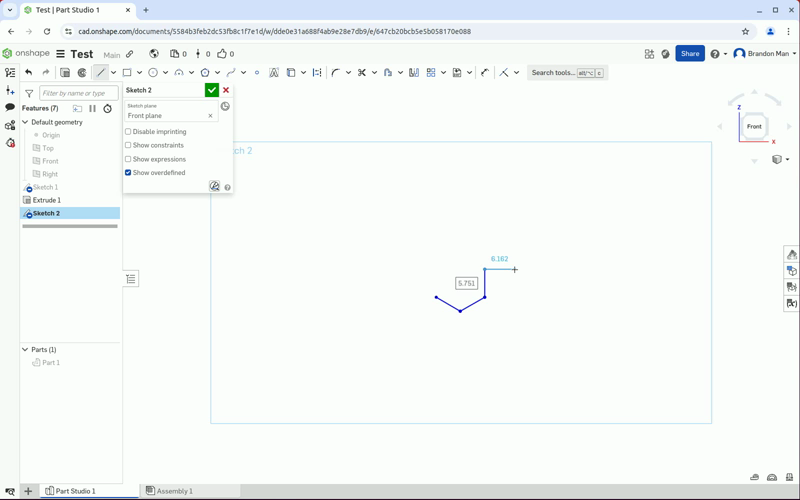
mouse_move(460, 255)
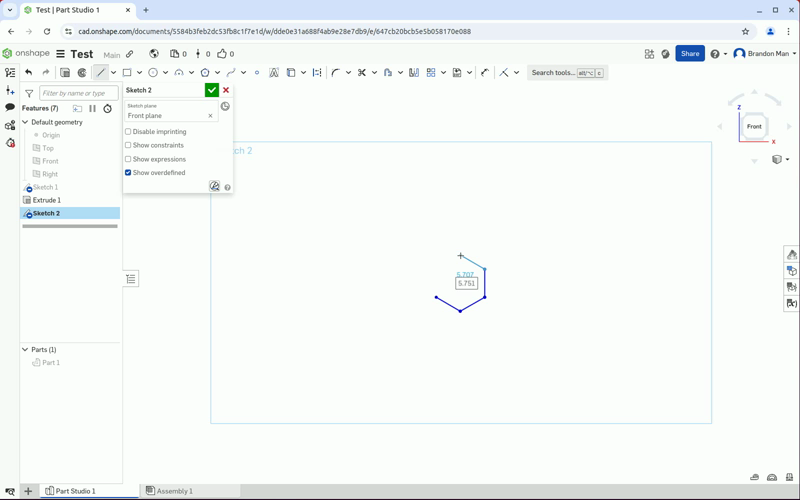
click(460, 255)
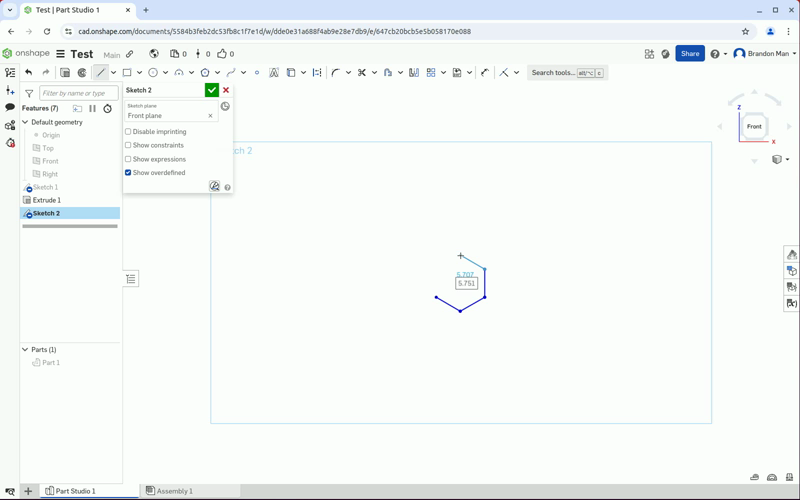
key_up(shift)
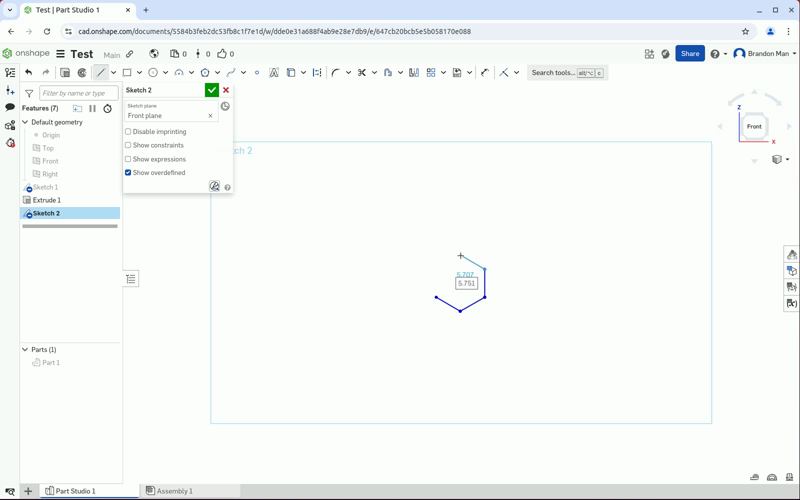
key_down(shift)
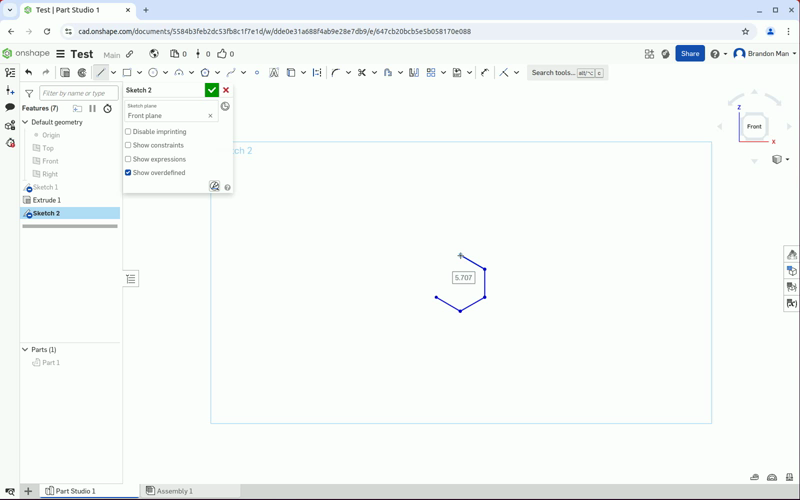
mouse_move(490, 255)
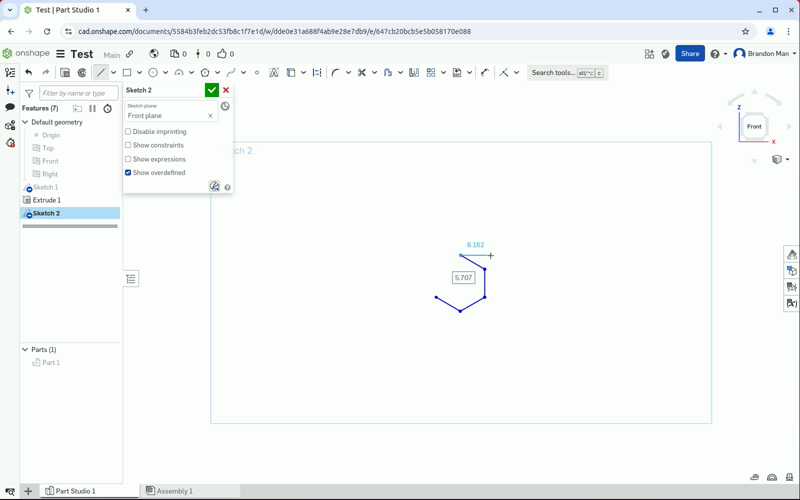
mouse_move(436, 268)
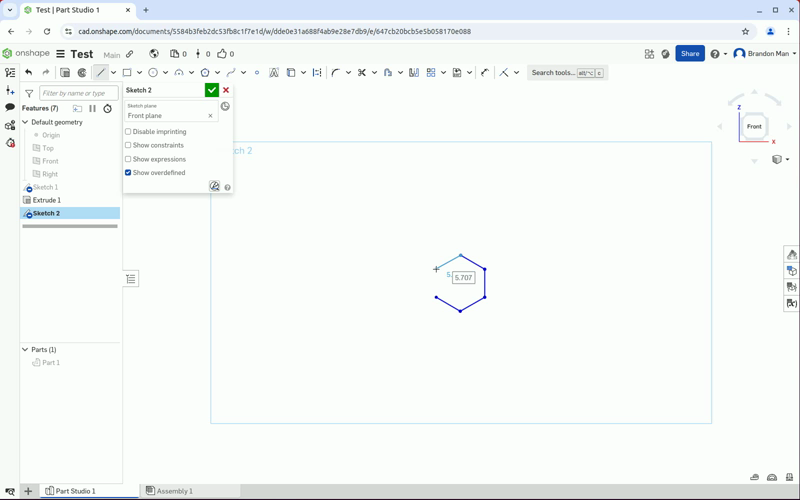
click(436, 268)
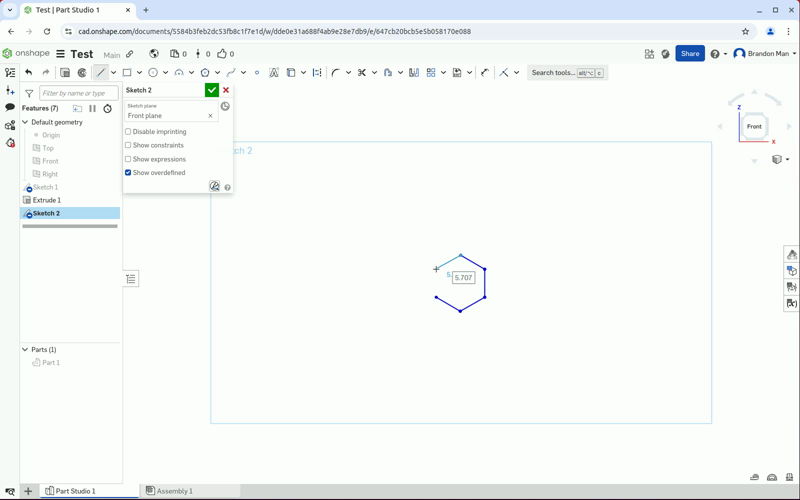
key_up(shift)
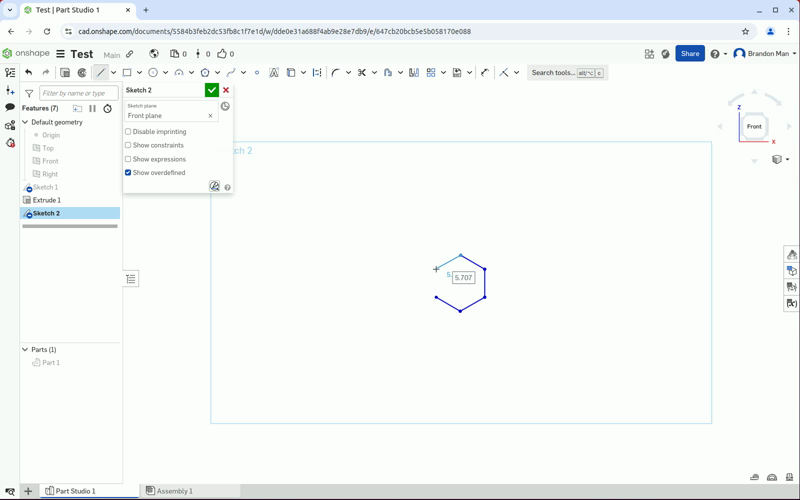
mouse_move(466, 268)
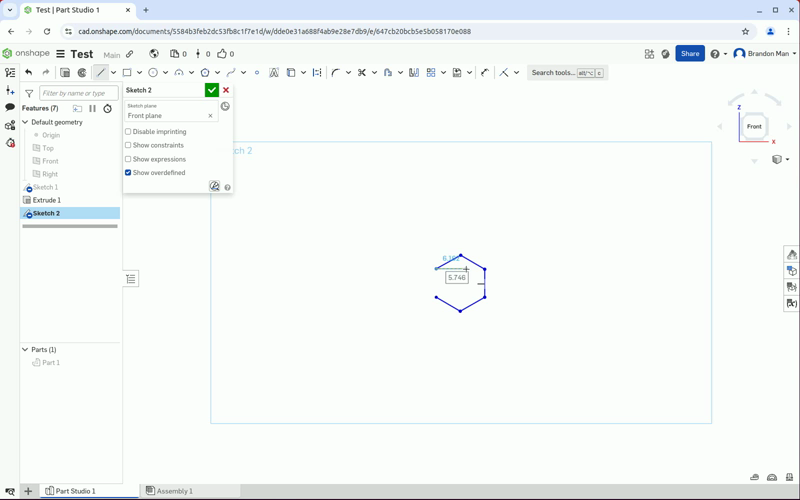
key_down(shift)
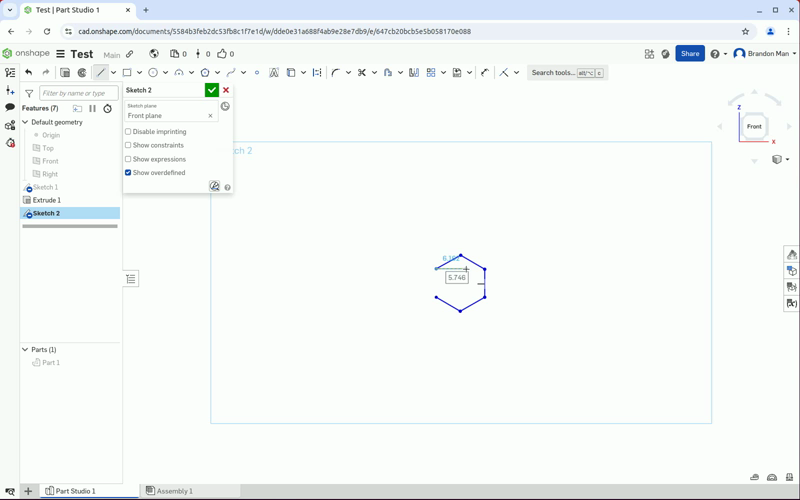
mouse_move(436, 297)
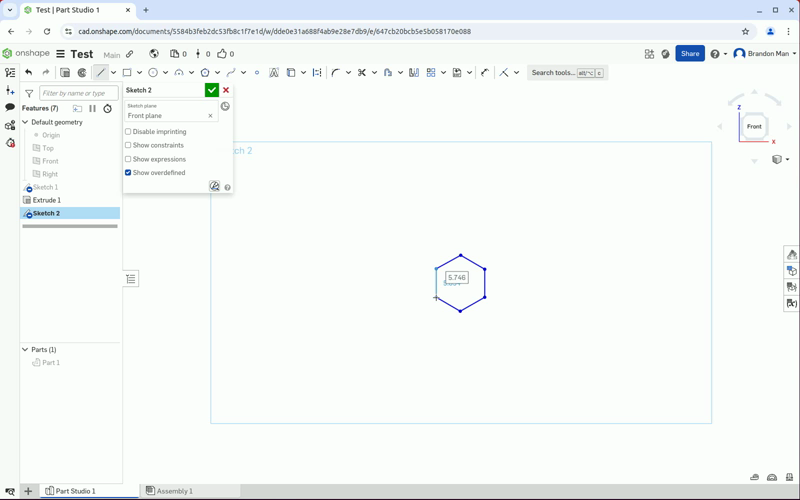
key_up(shift)
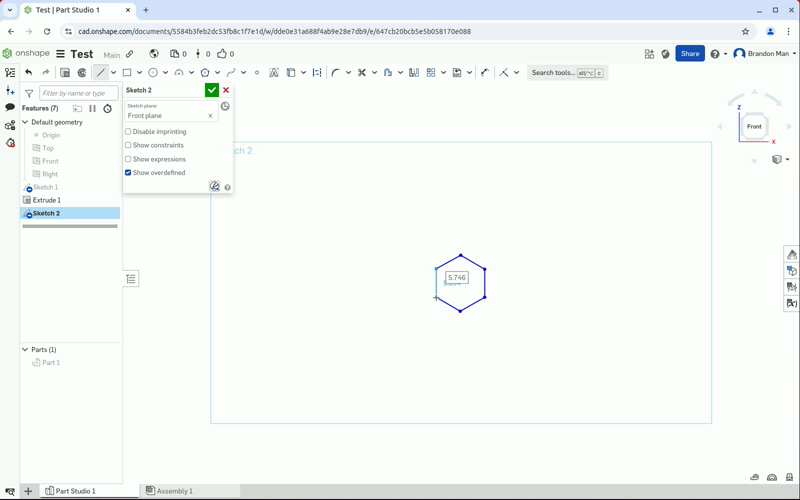
click(436, 297)
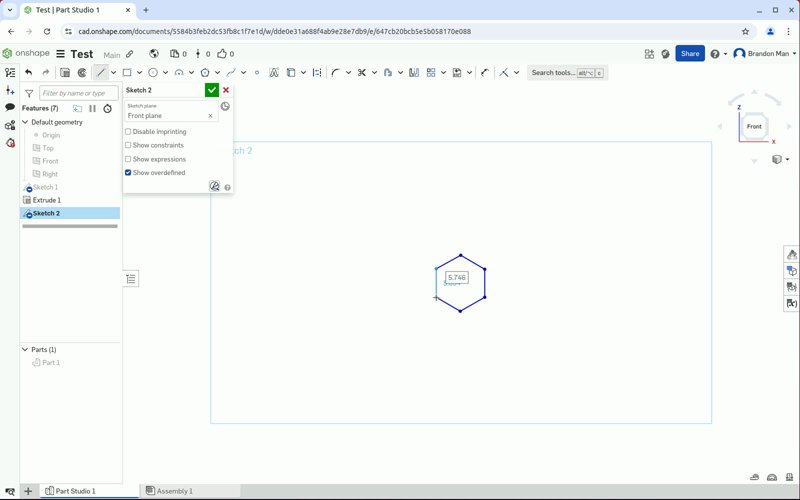
key(esc)
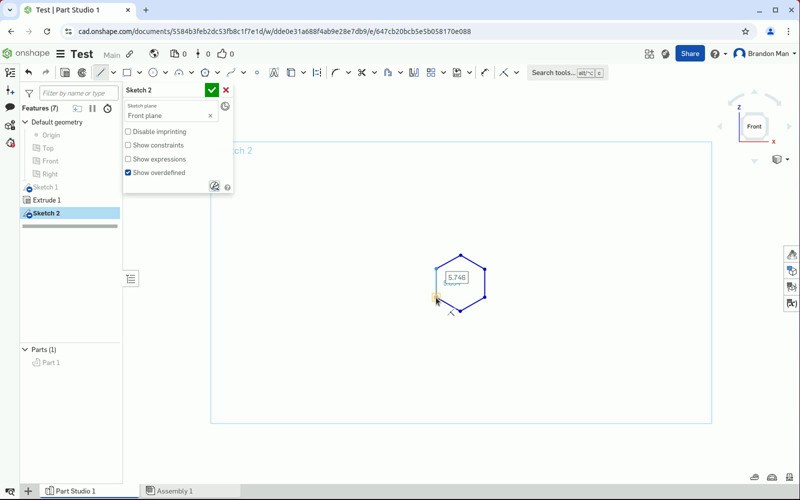
mouse_move(476, 272)
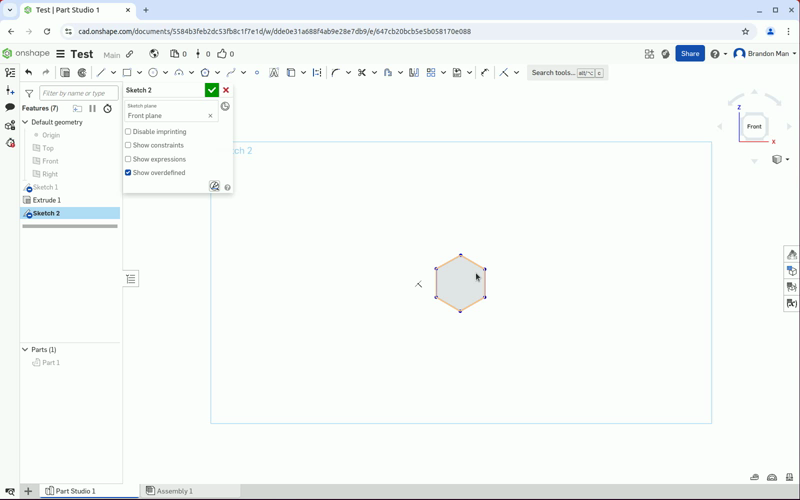
click(476, 272)
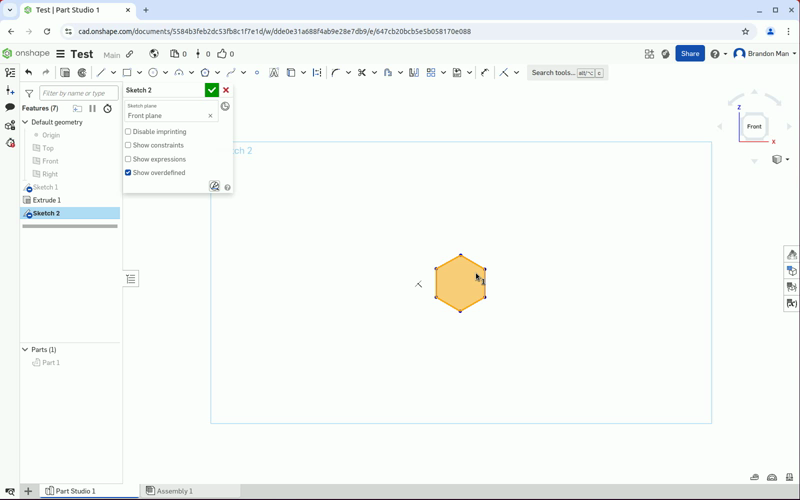
mouse_move(73, 352)
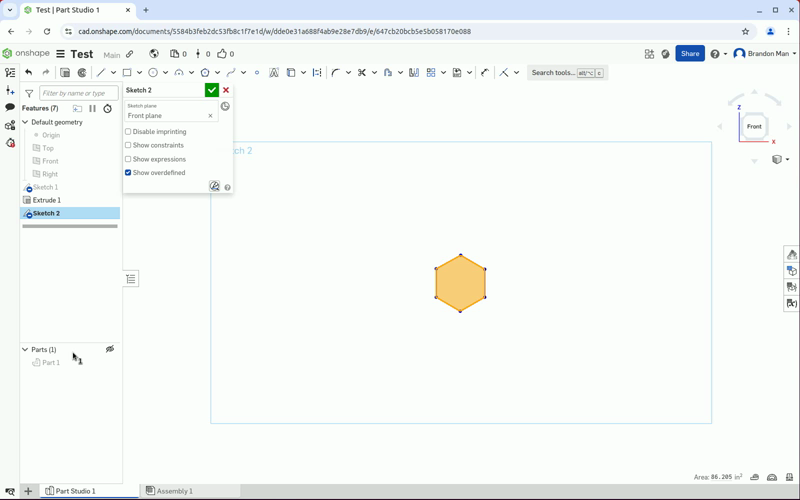
key(shift+y)
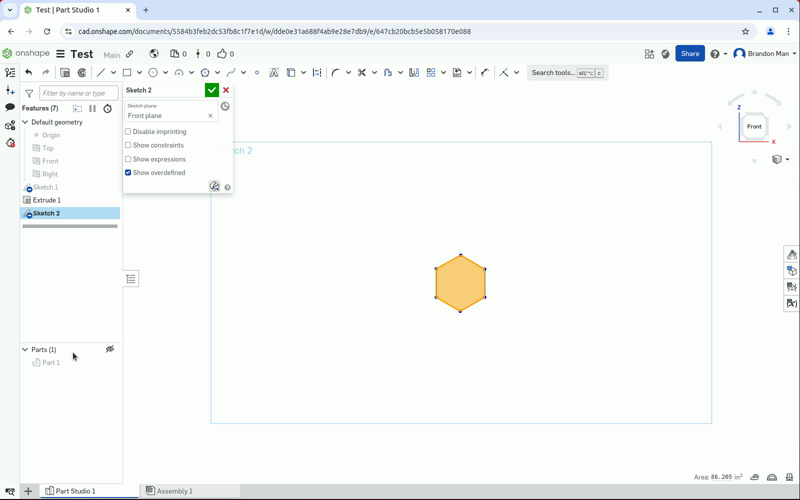
key(shift+e)
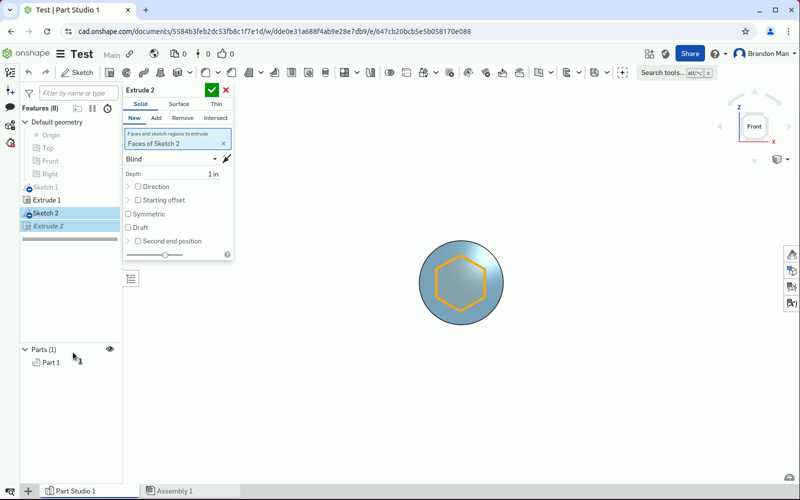
mouse_move(143, 106)
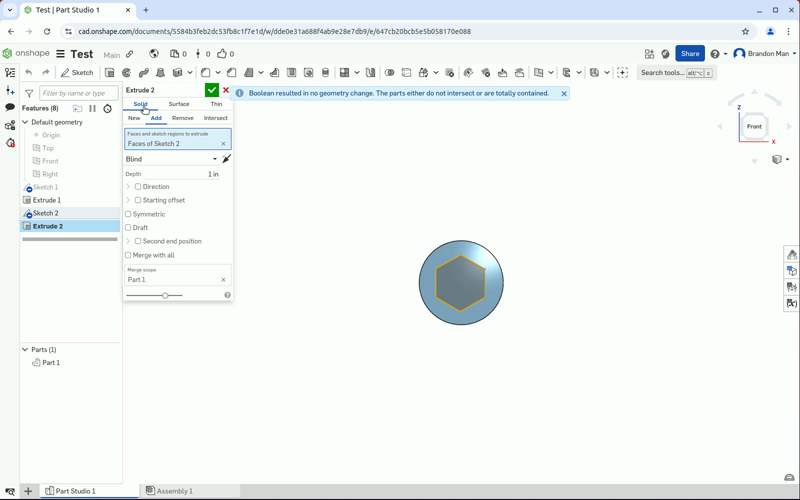
click(143, 106)
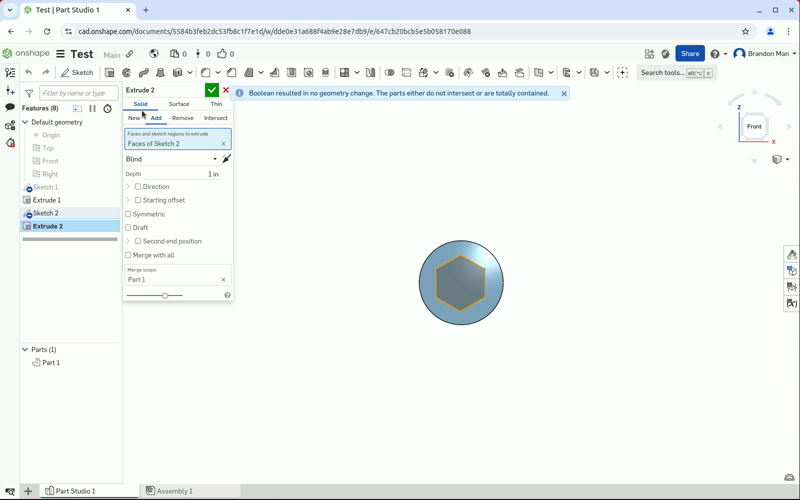
mouse_move(137, 120)
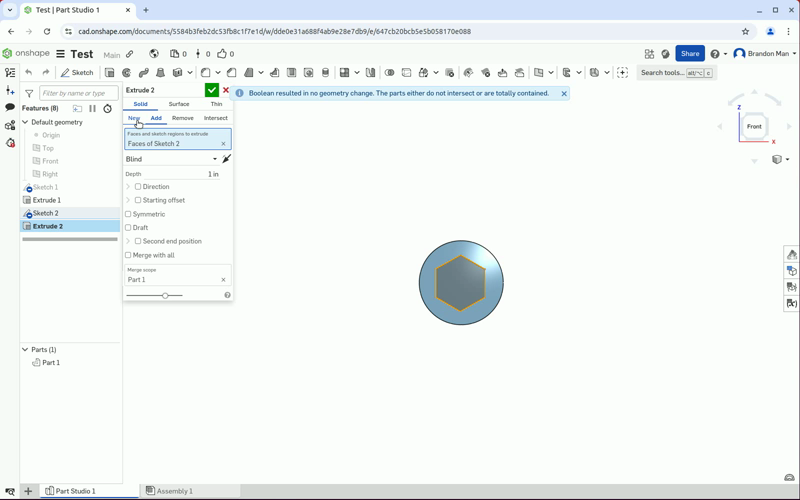
click(137, 120)
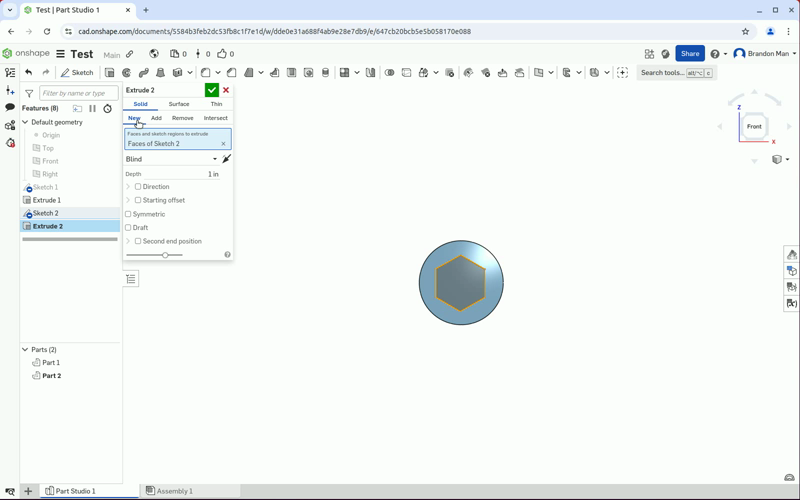
key(tab, 4)
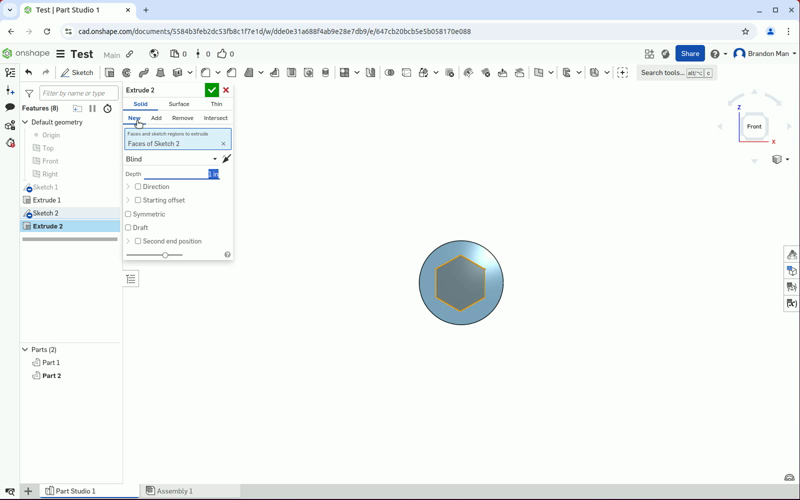
text(23.108)
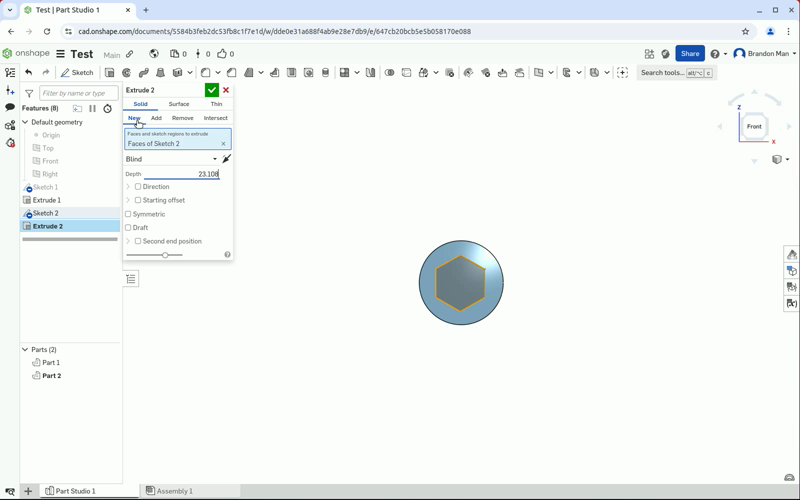
key(enter)
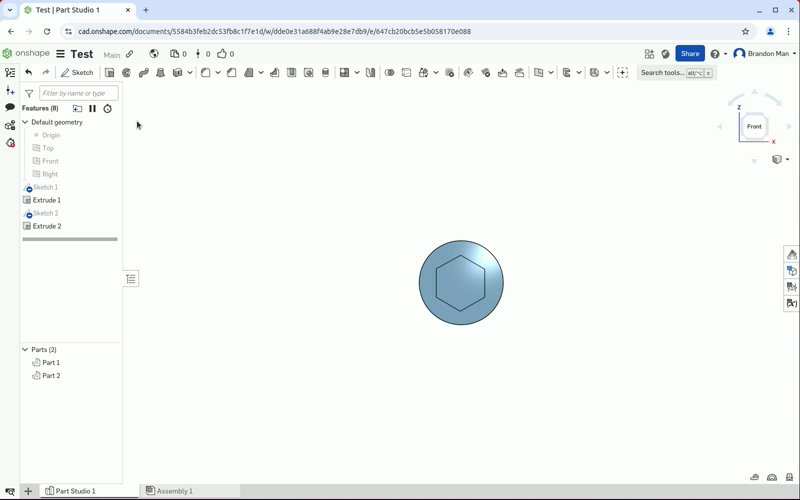
key(shift+h)
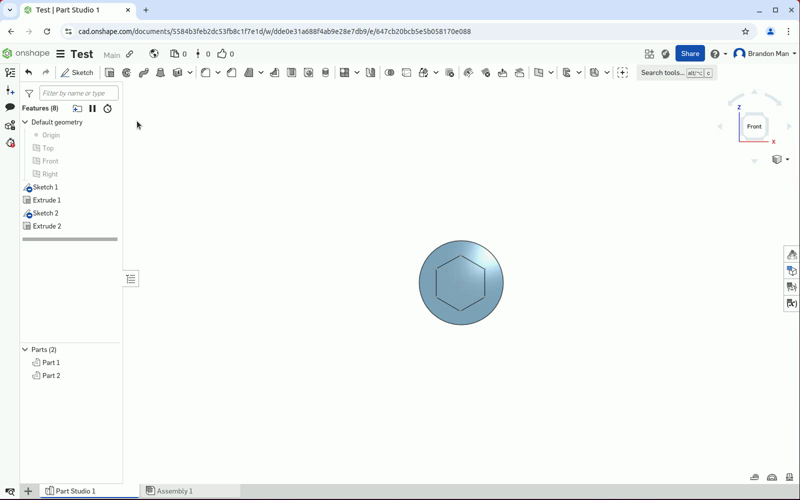
key(shift+h)
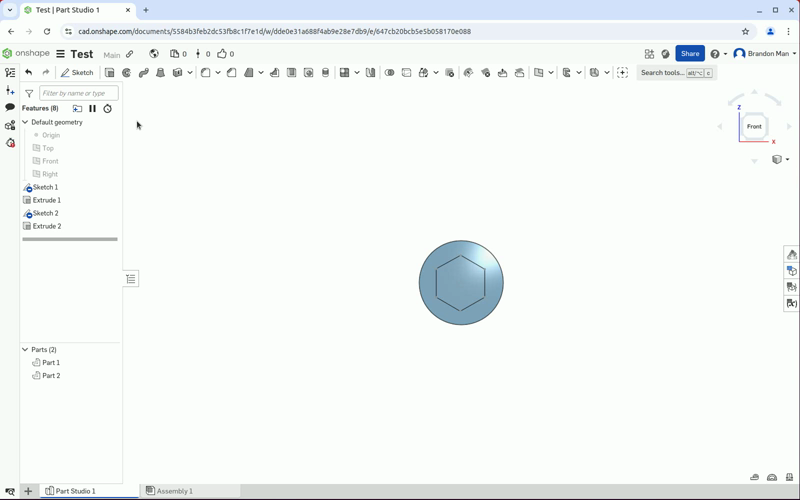
key(shift+7)
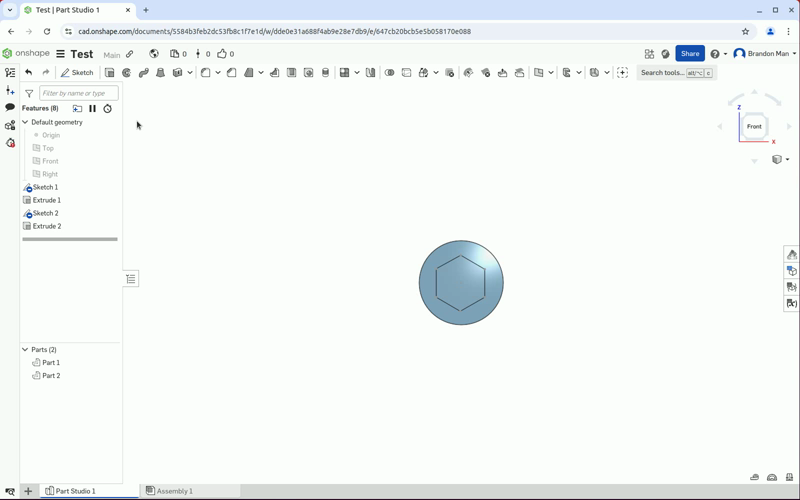
key(left, 2)
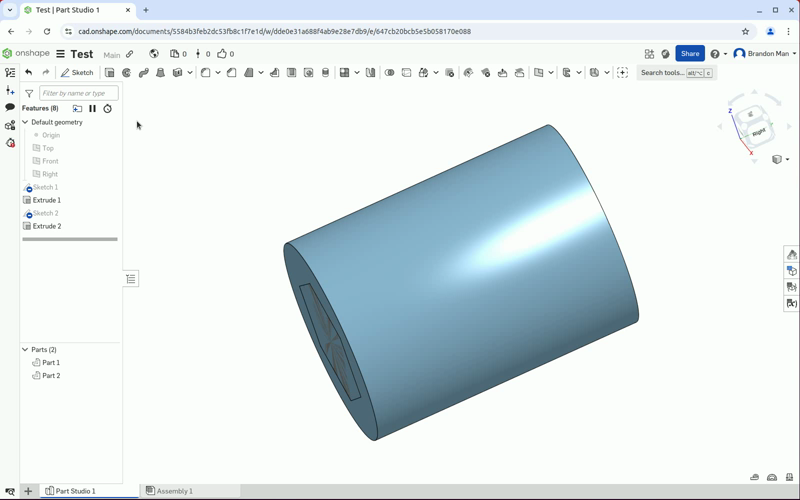
key(down, 2)
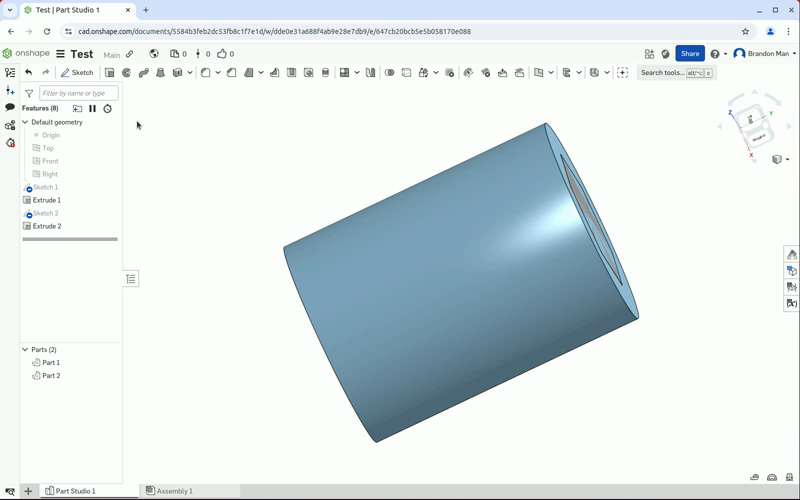
key(up, 2)
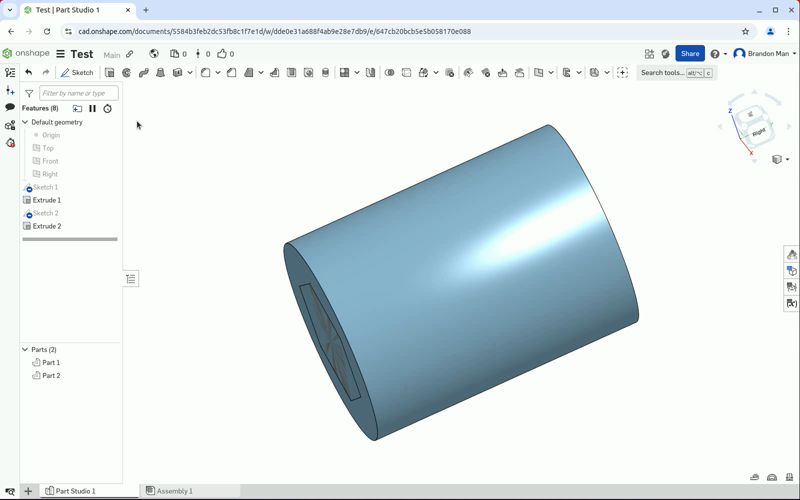
key(right, 2)
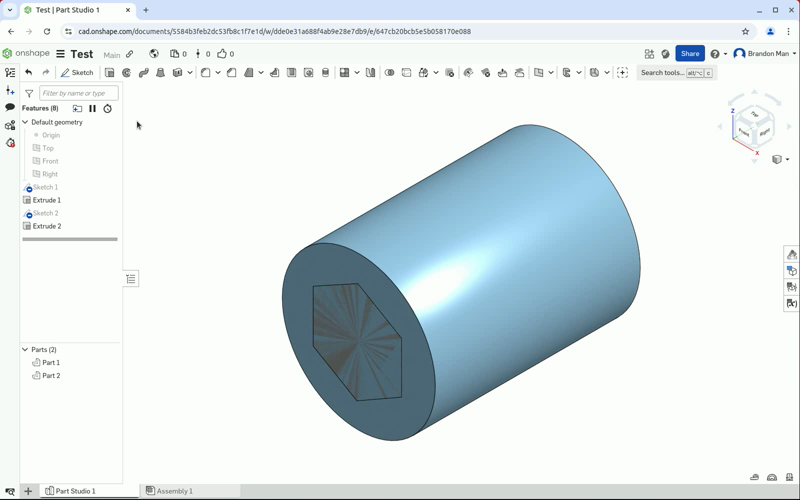
mouse_move(73, 189)
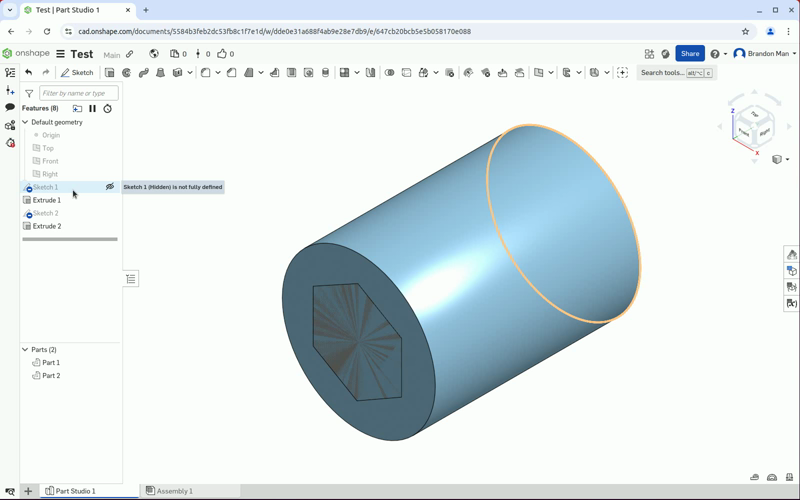
click(73, 189)